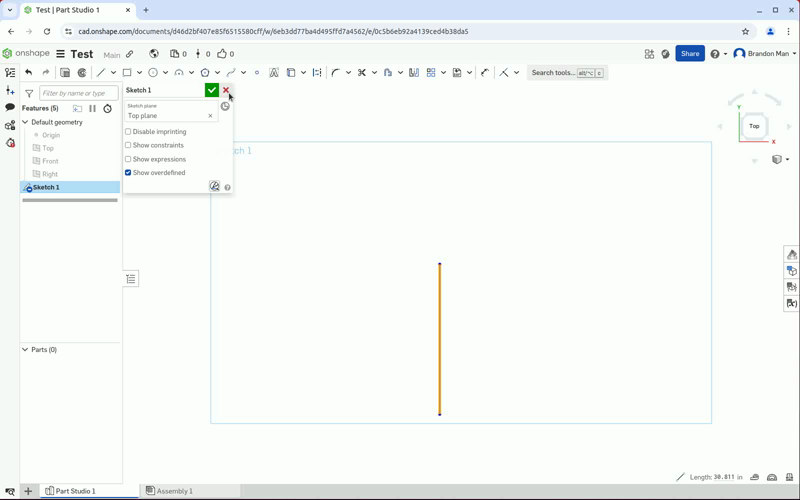
key(shift+h)
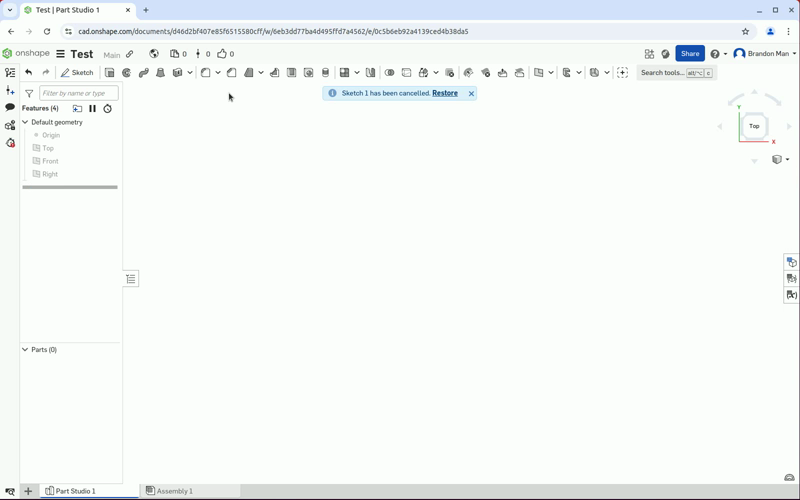
mouse_move(73, 352)
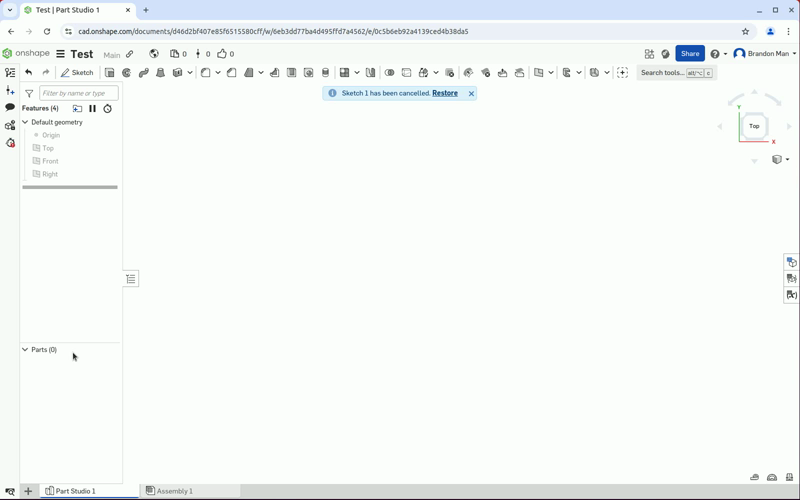
key(y)
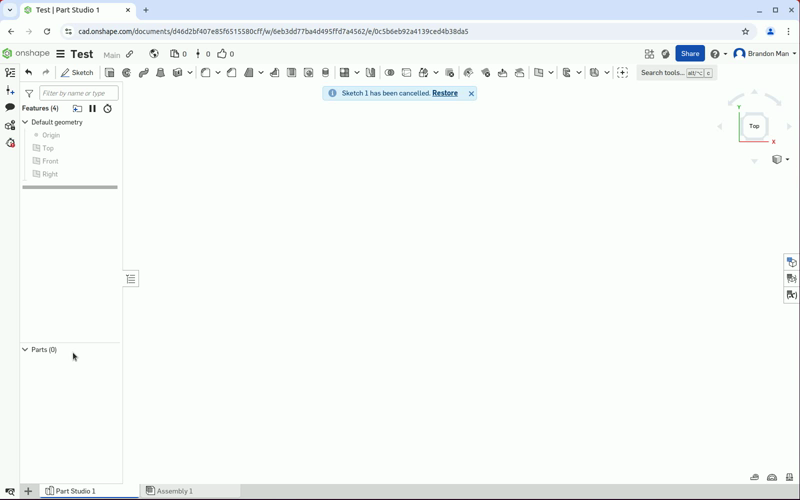
key(shift+p)
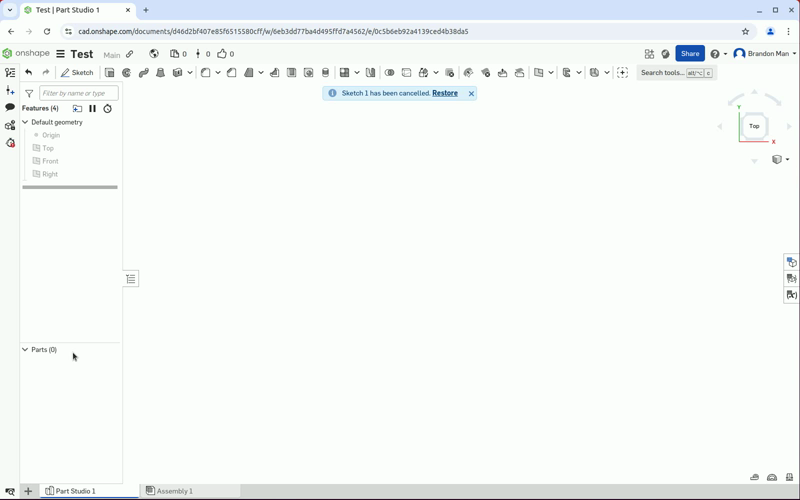
key(space)
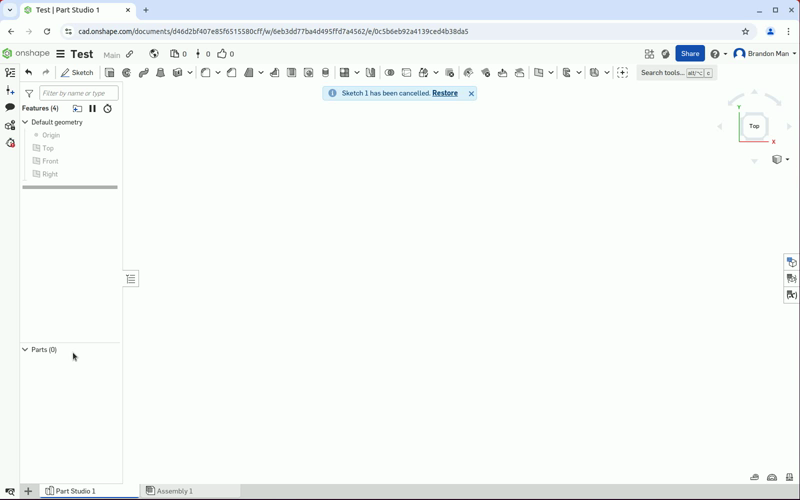
key_down(shift)
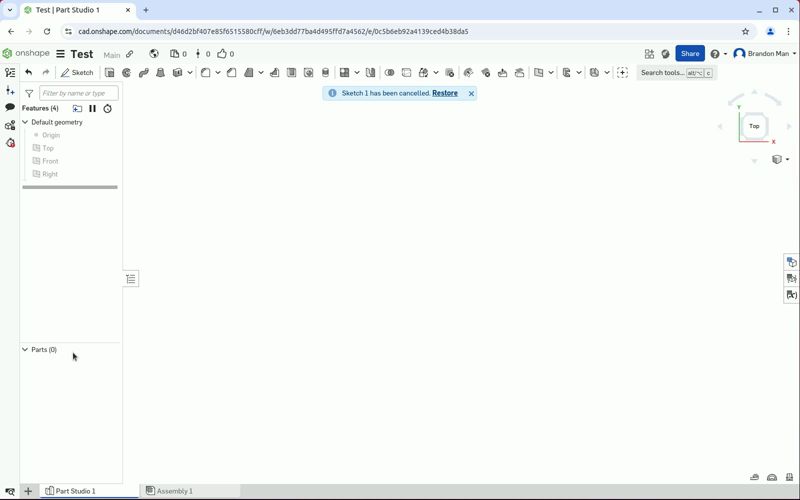
key(up)
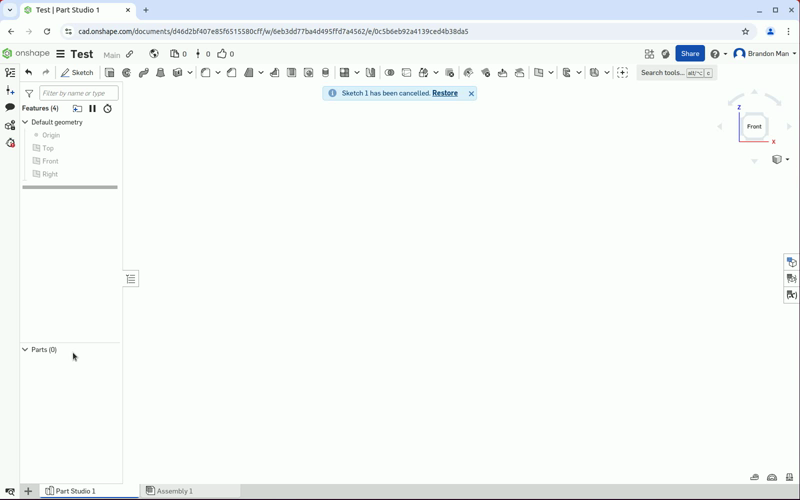
key_up(shift)
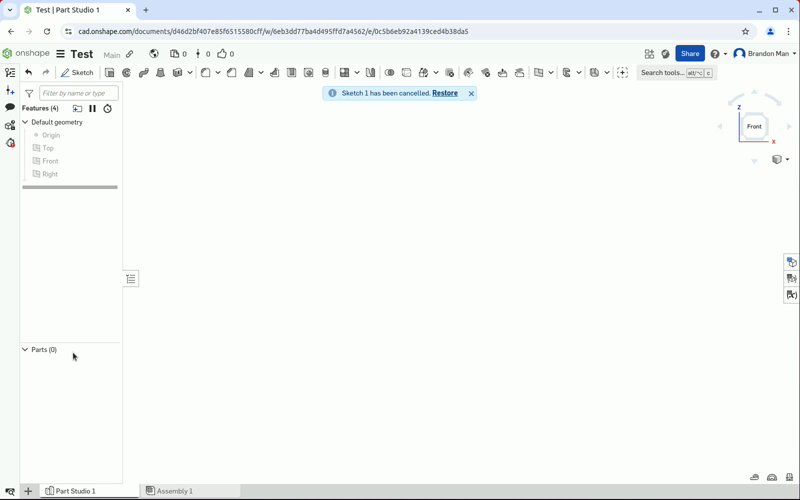
mouse_move(73, 352)
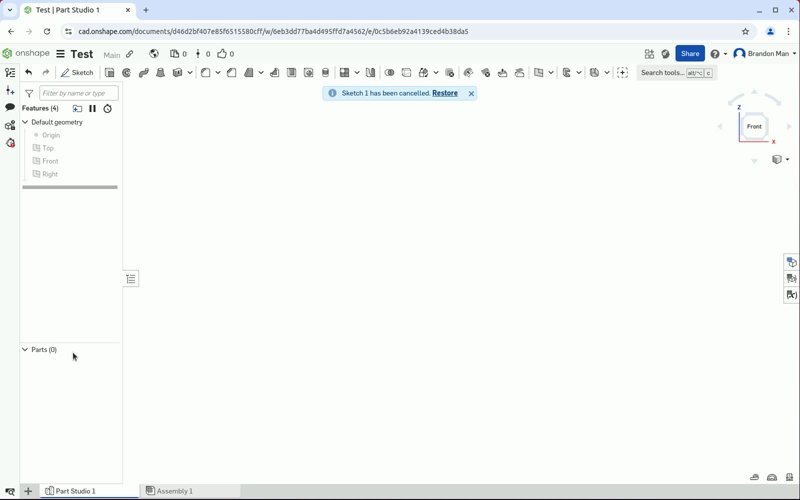
key(shift+y)
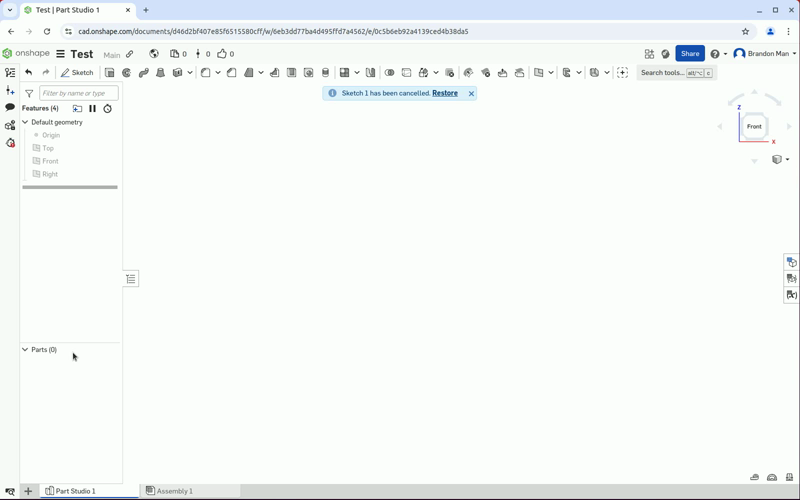
key(shift+s)
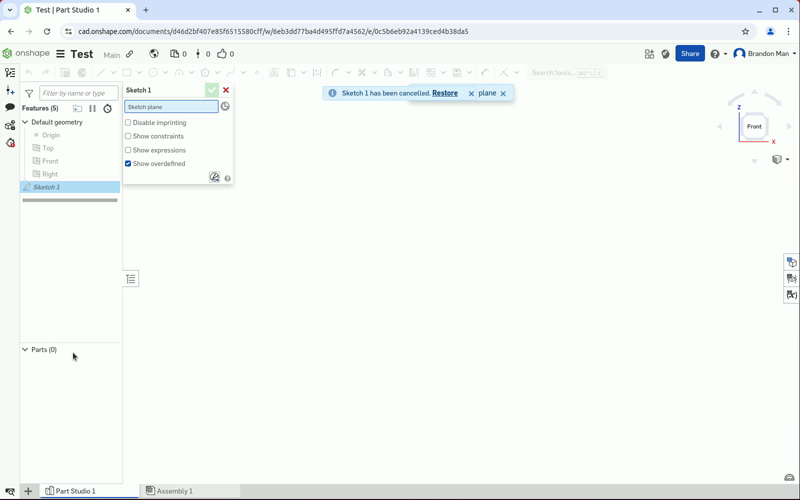
mouse_move(73, 163)
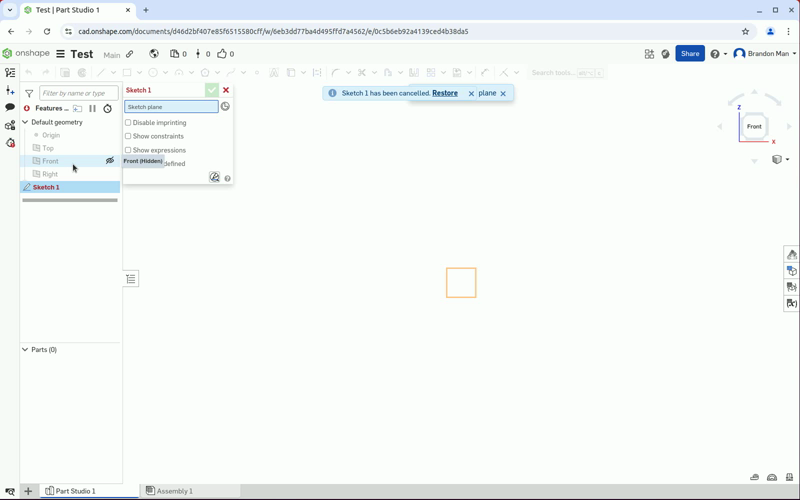
click(73, 163)
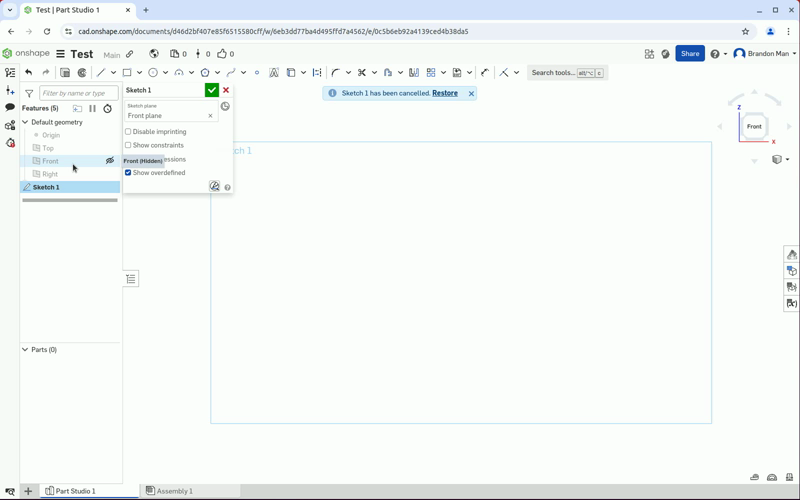
mouse_move(73, 352)
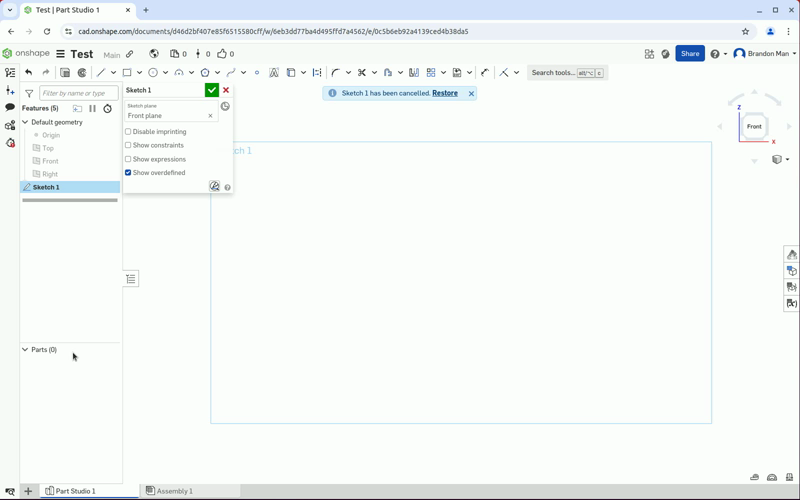
key(y)
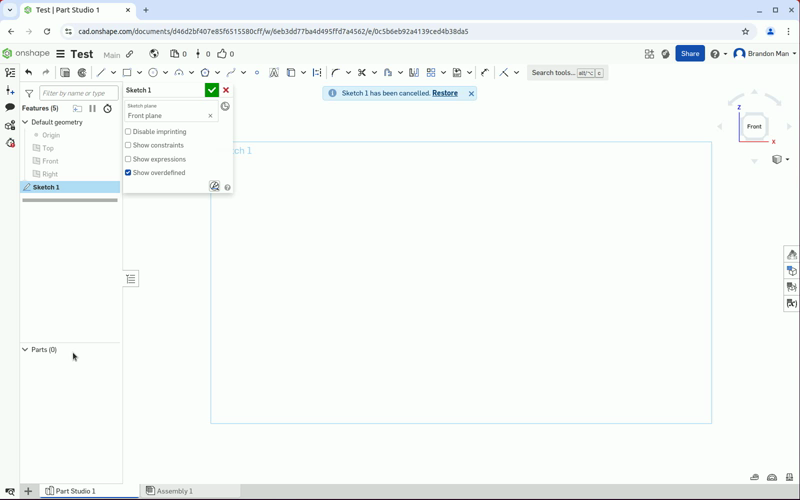
key(l)
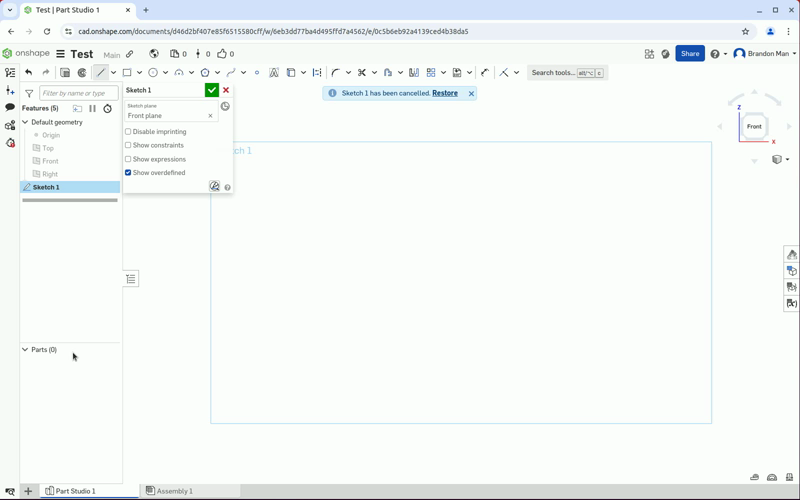
key_down(shift)
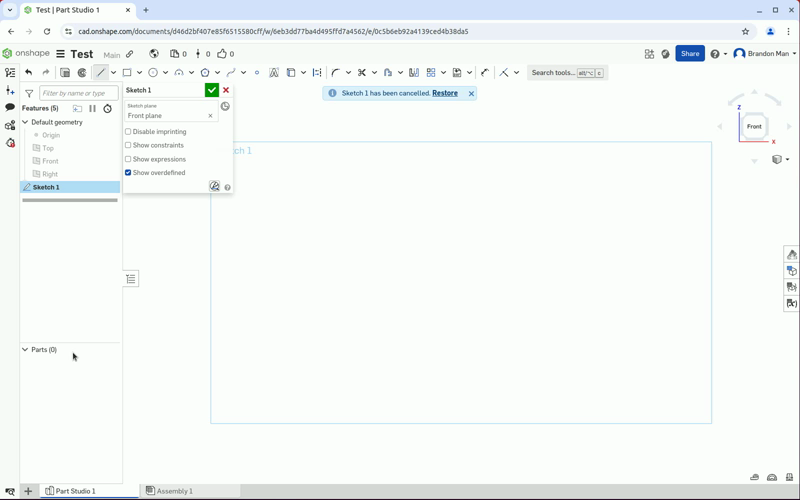
mouse_move(348, 374)
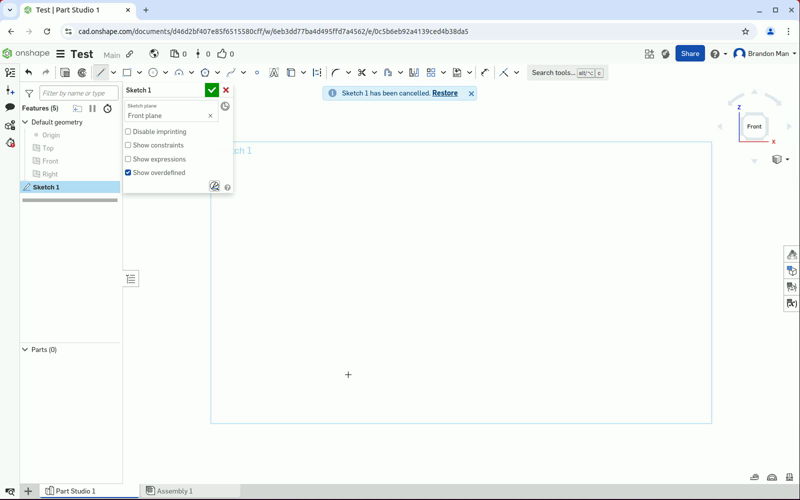
click(348, 374)
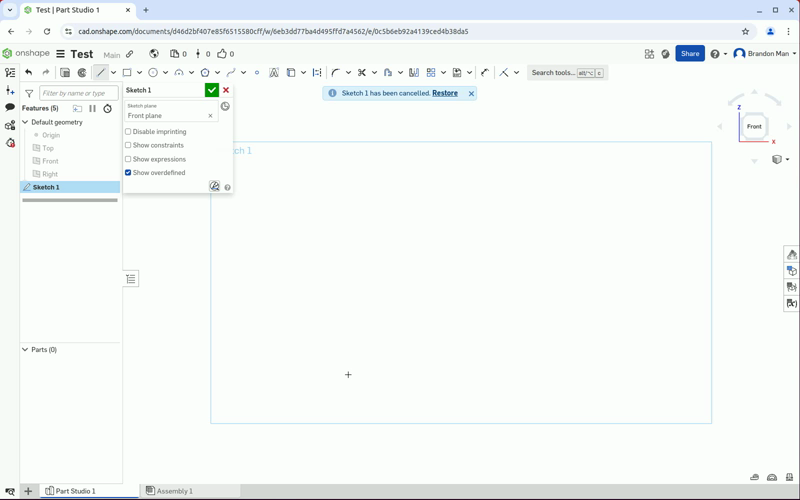
key_up(shift)
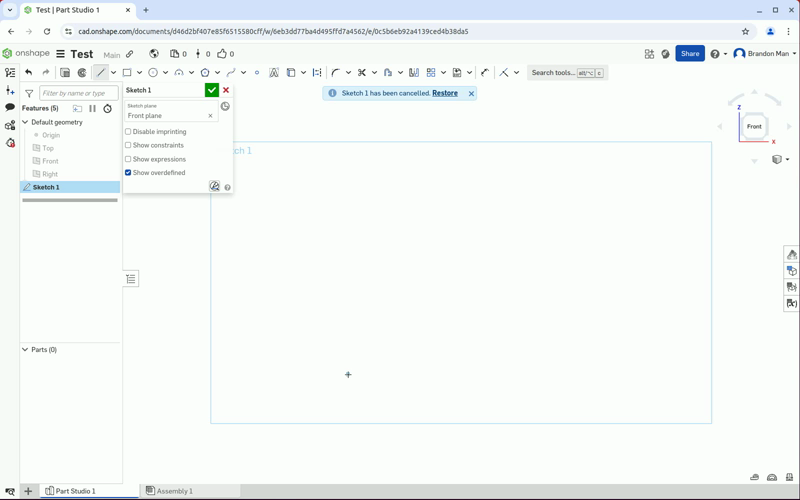
key_down(shift)
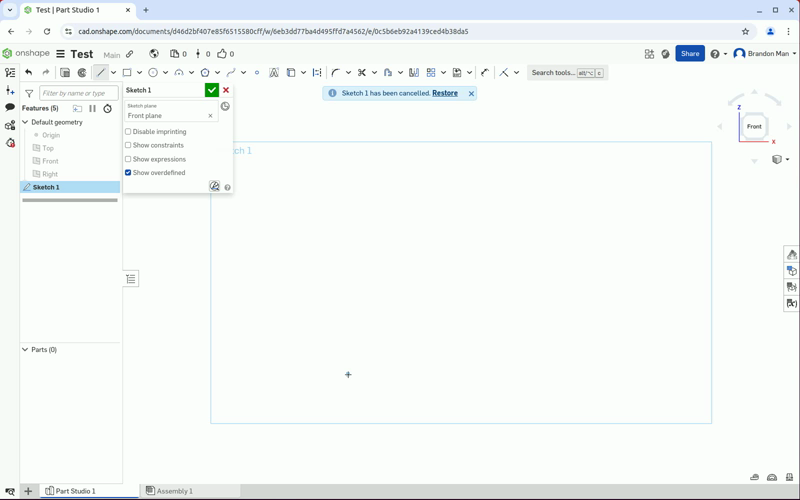
mouse_move(572, 374)
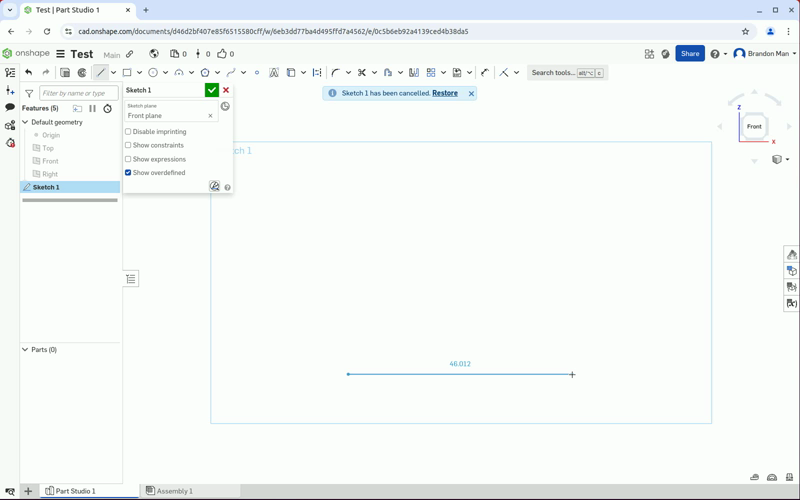
click(572, 374)
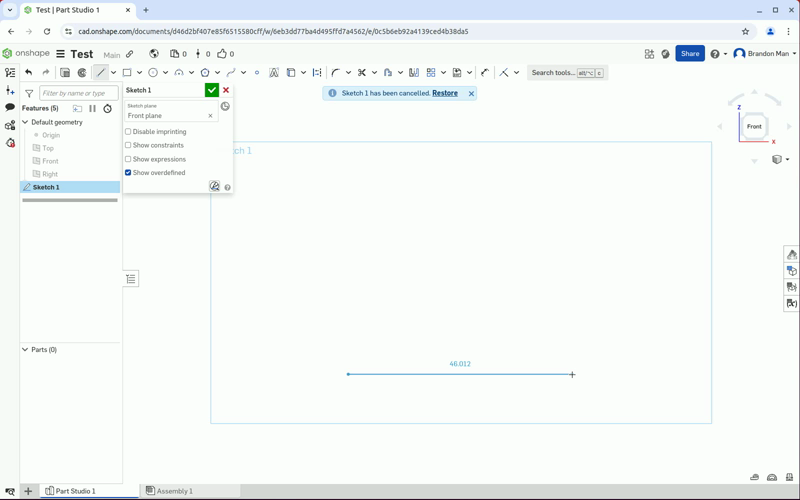
key_up(shift)
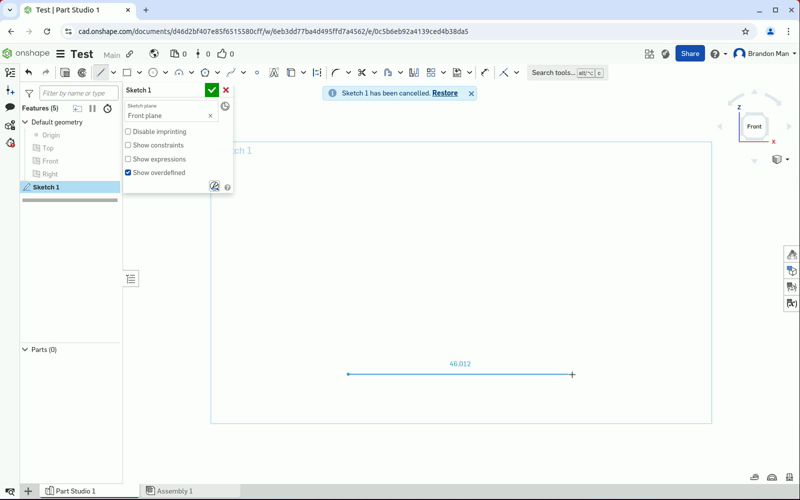
key_down(shift)
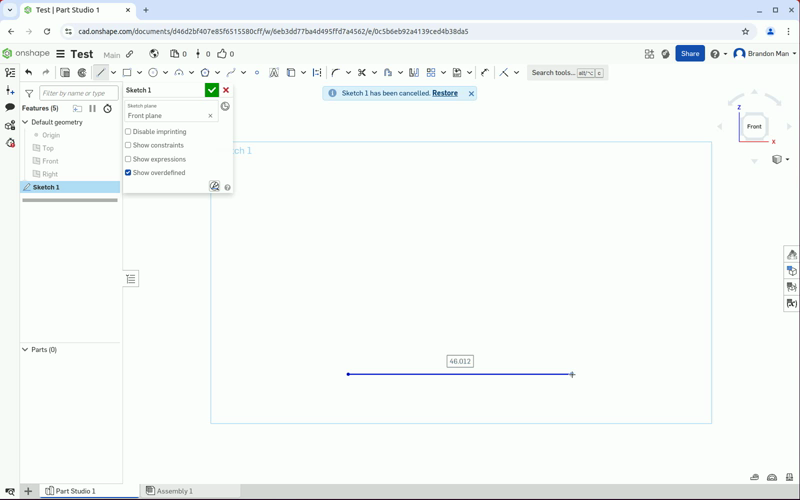
mouse_move(572, 192)
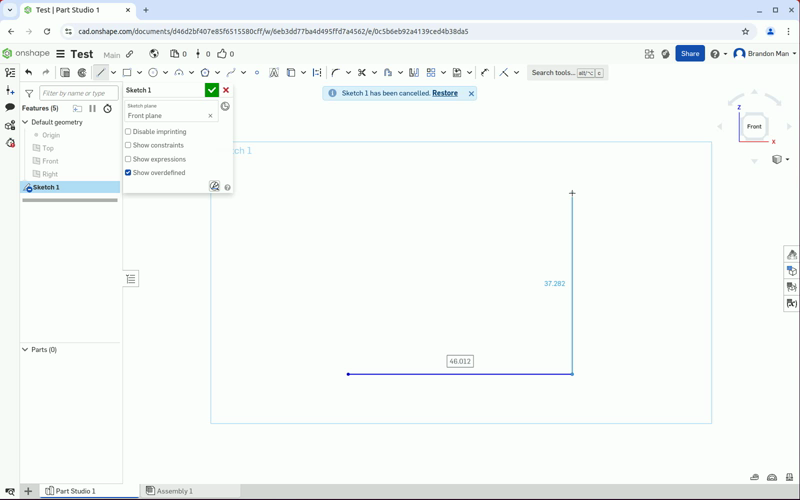
click(572, 192)
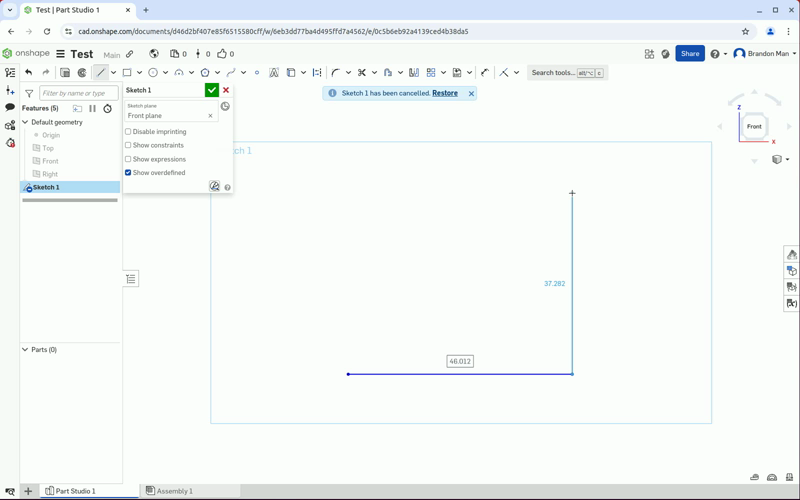
key_up(shift)
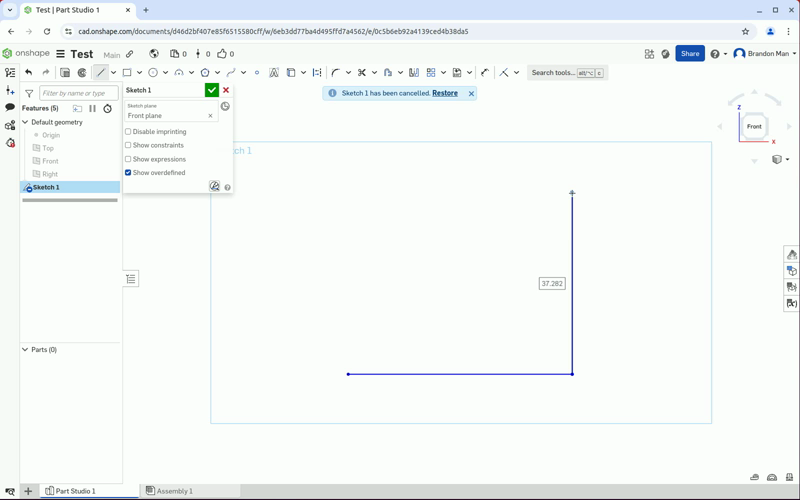
key_down(shift)
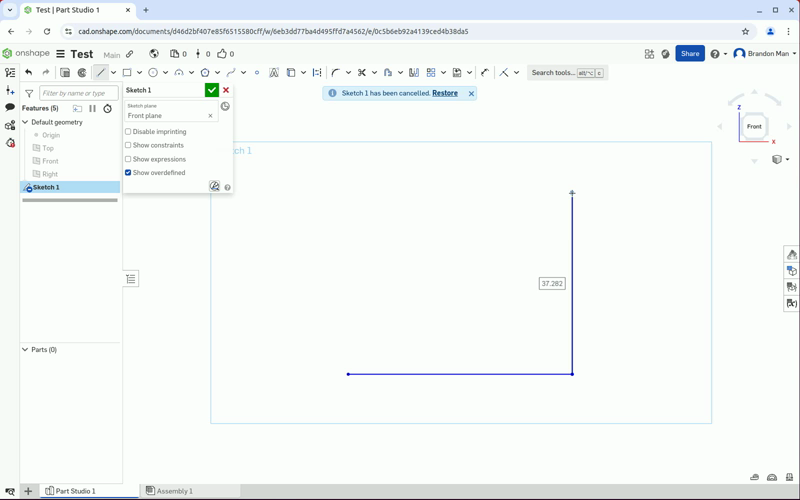
mouse_move(348, 192)
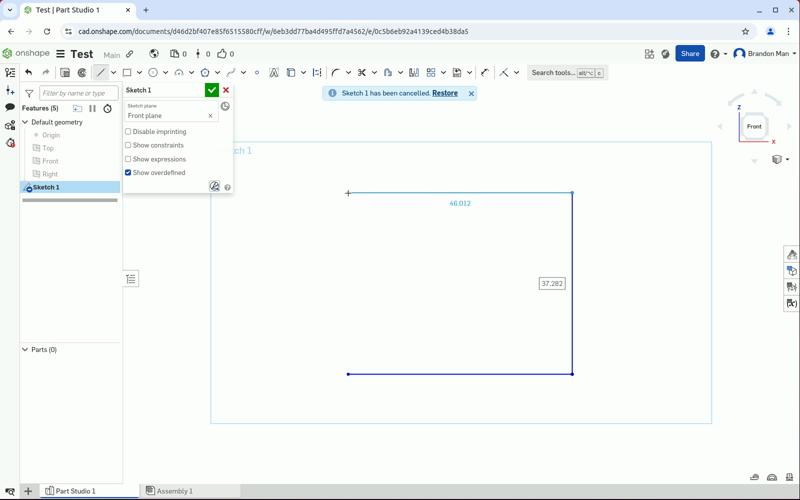
click(348, 192)
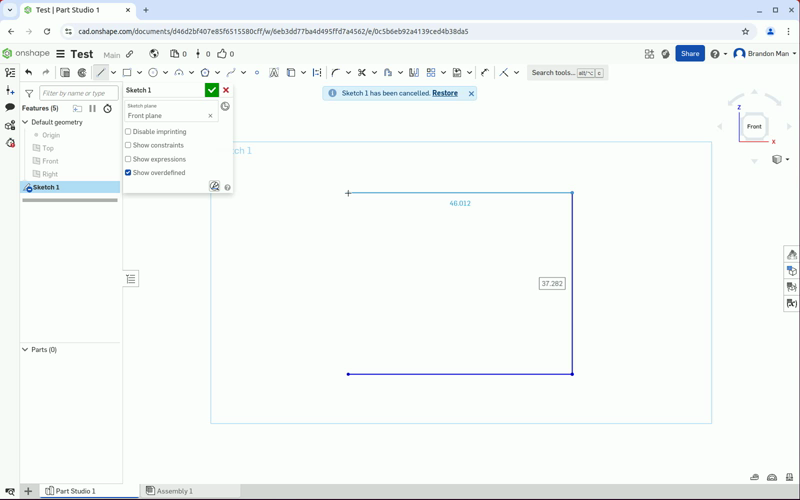
key_up(shift)
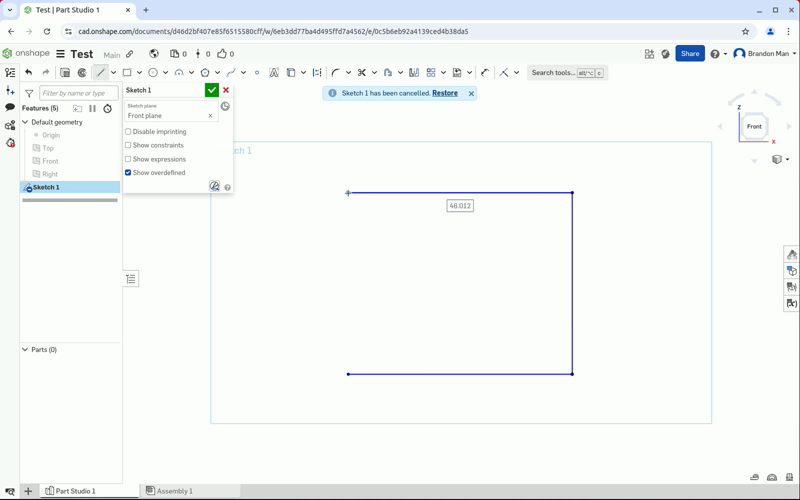
key_down(shift)
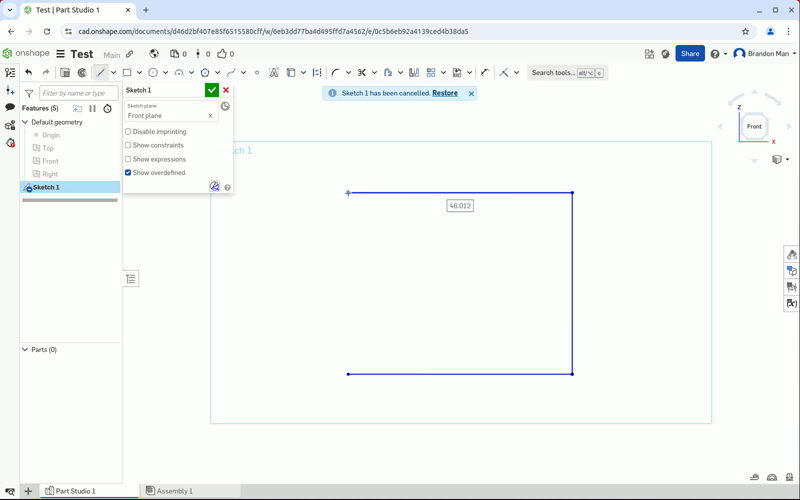
mouse_move(348, 374)
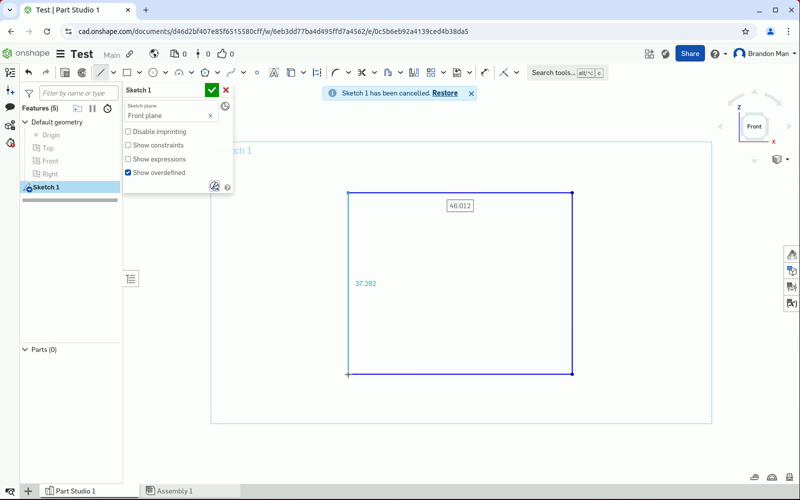
key_up(shift)
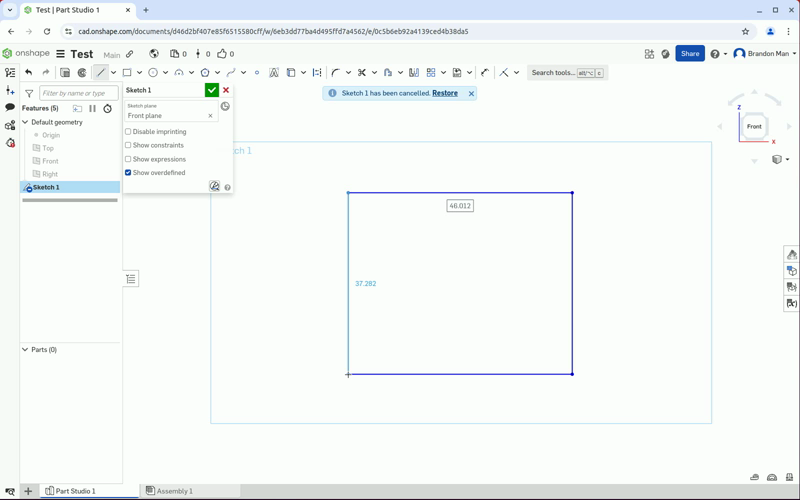
click(348, 374)
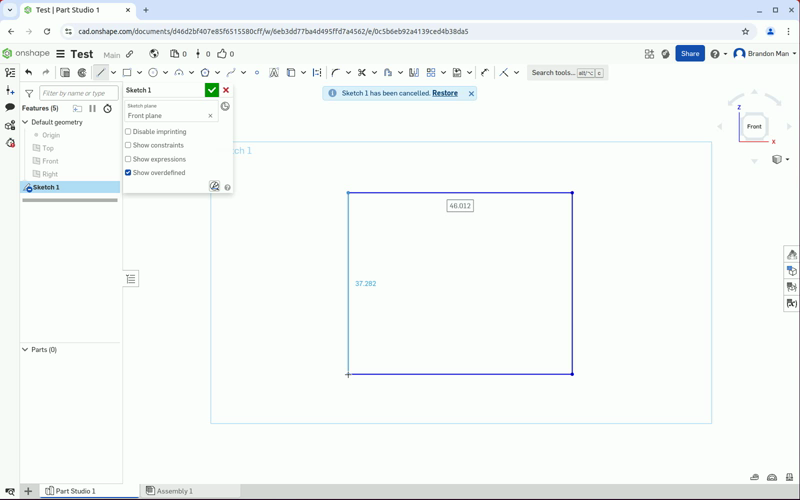
key(esc)
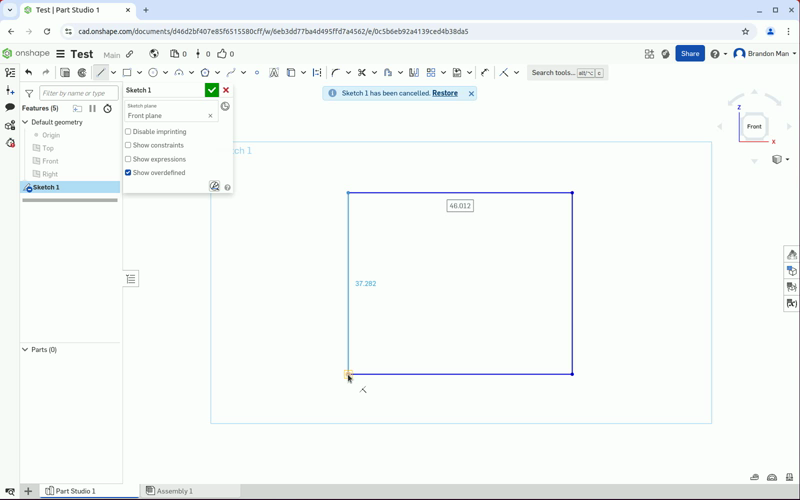
key(c)
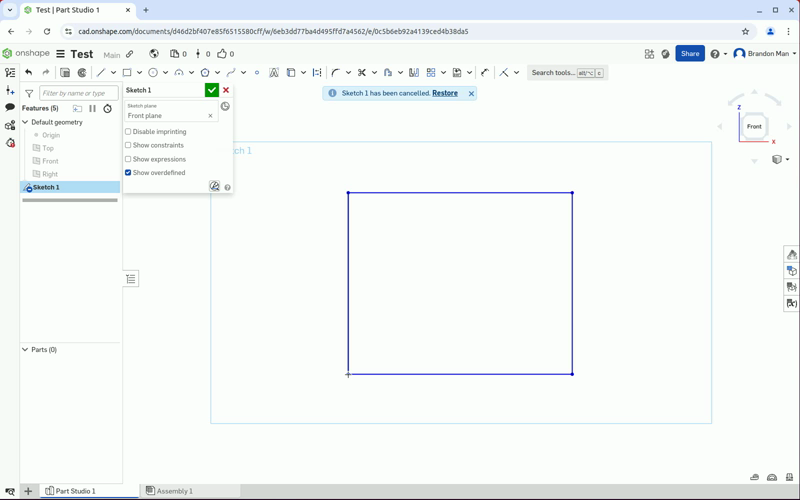
key_down(shift)
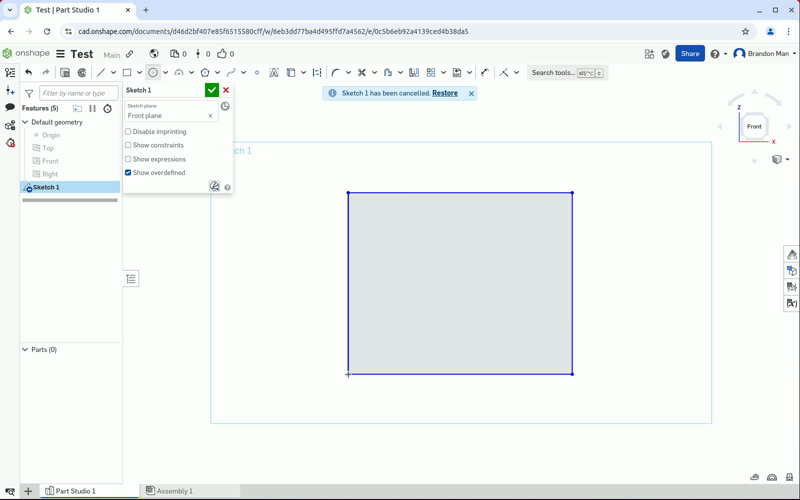
mouse_move(461, 284)
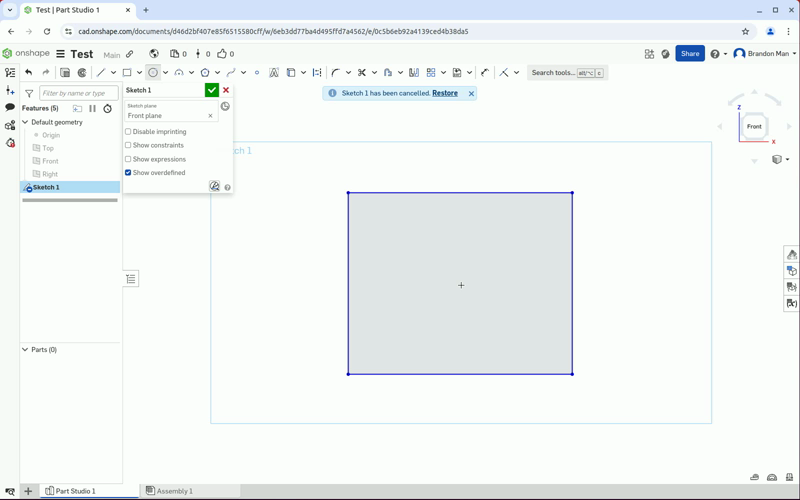
click(461, 284)
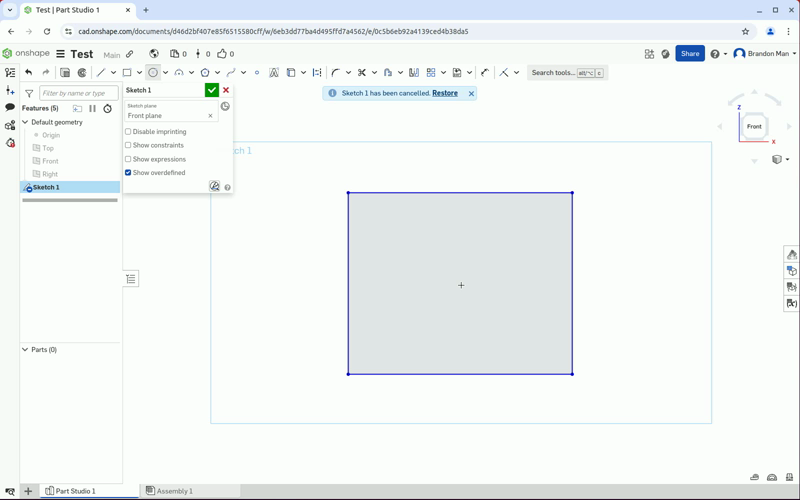
key_up(shift)
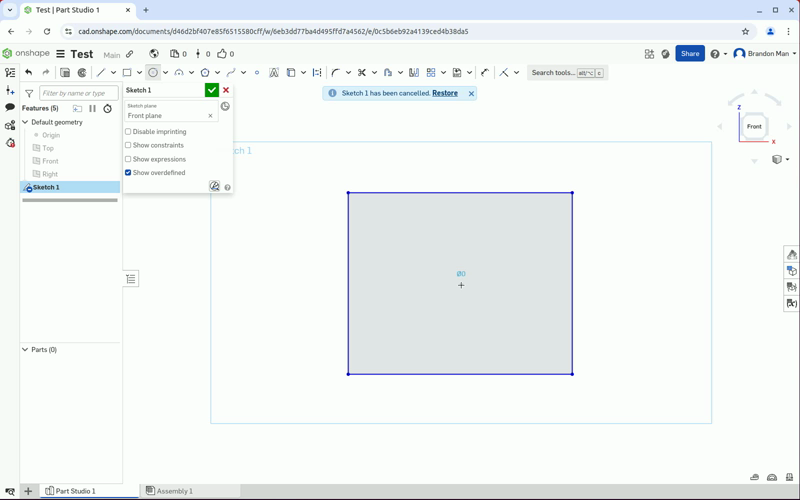
mouse_move(489, 284)
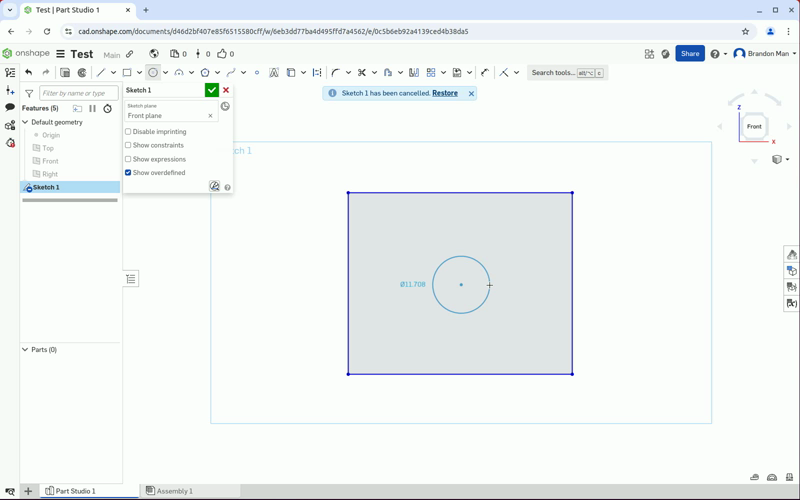
click(489, 284)
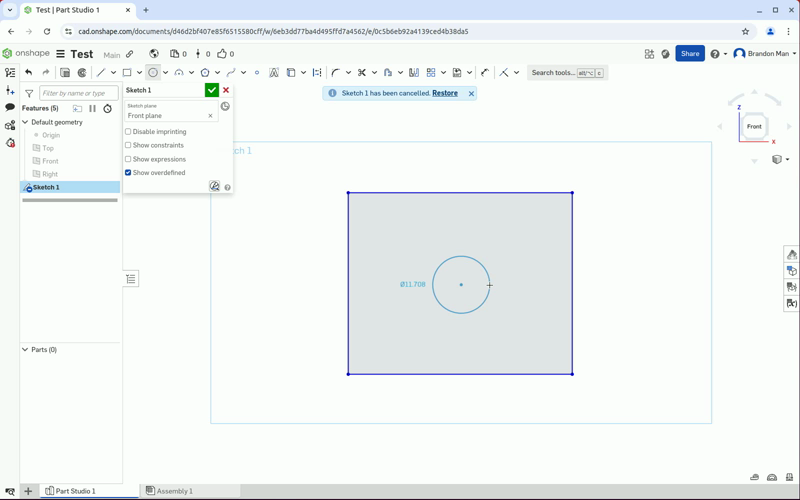
key(esc)
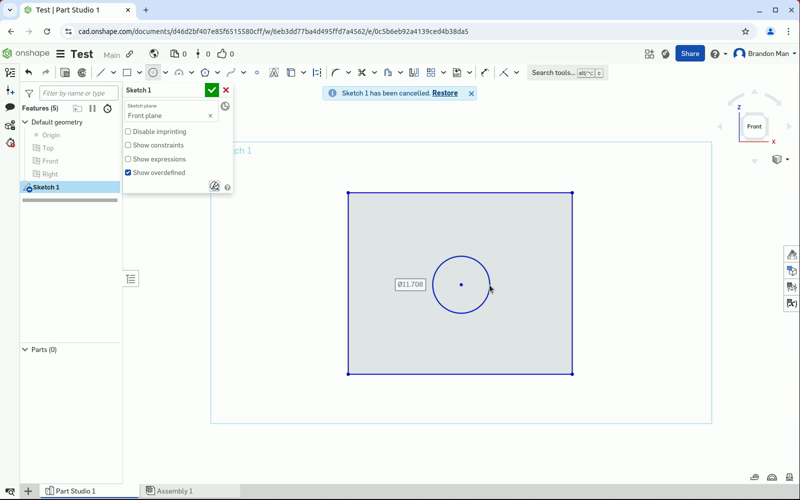
mouse_move(448, 227)
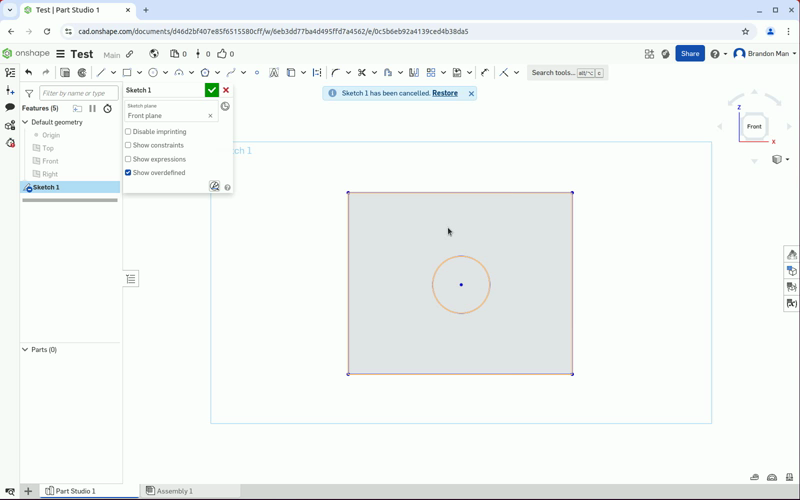
click(448, 227)
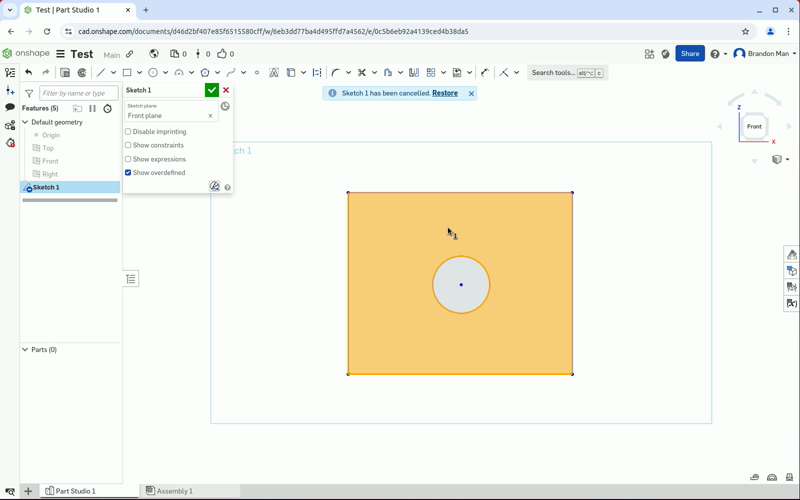
mouse_move(73, 352)
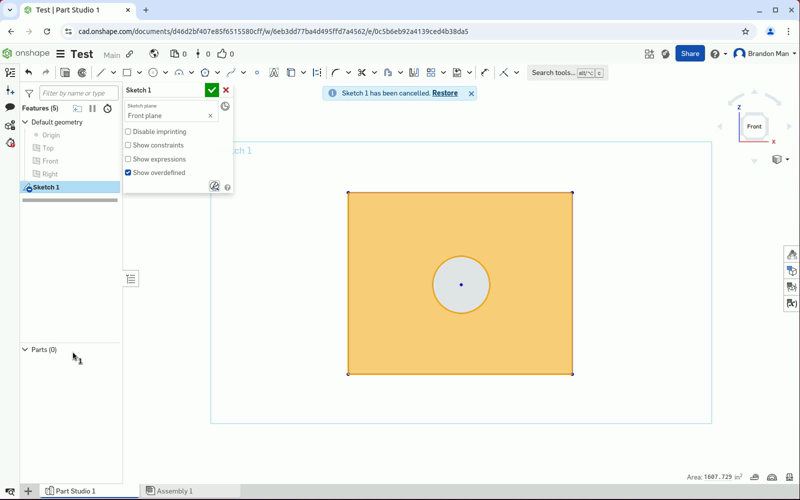
key(shift+y)
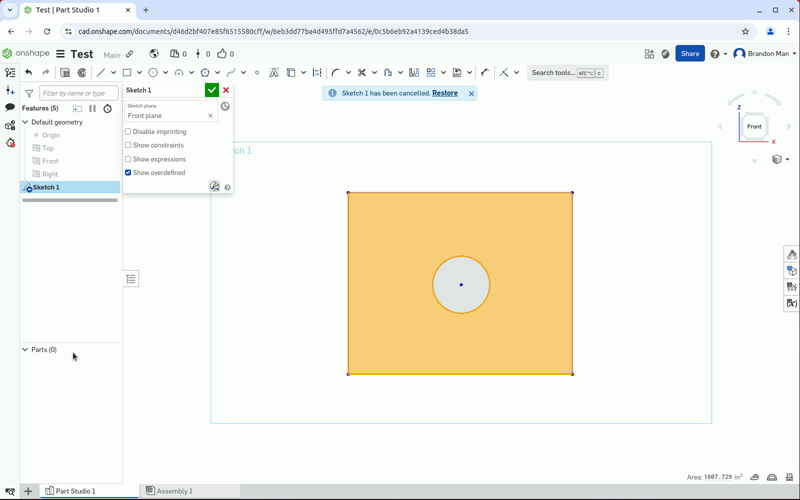
key(shift+e)
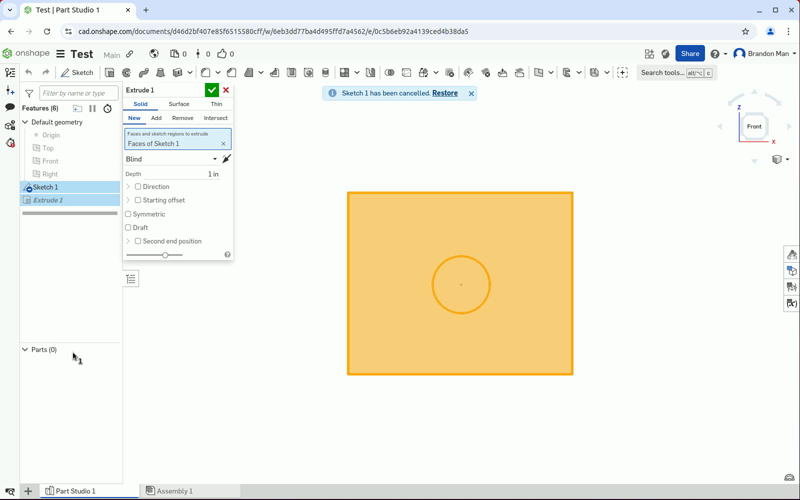
mouse_move(143, 106)
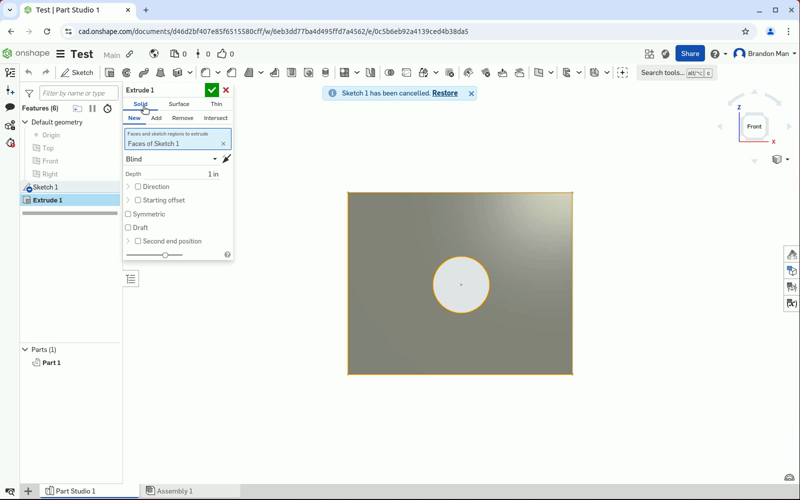
click(143, 106)
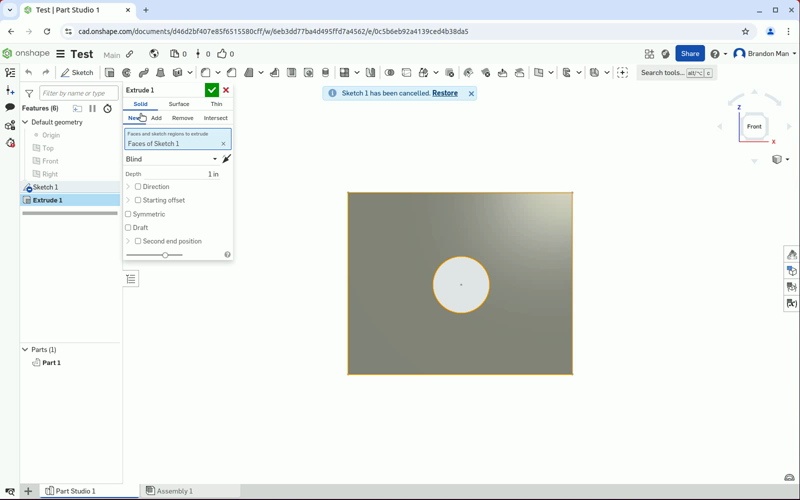
mouse_move(137, 120)
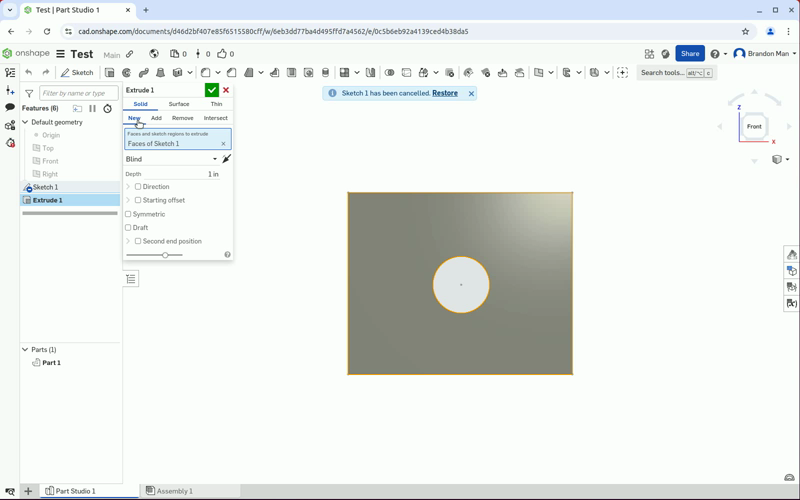
click(137, 120)
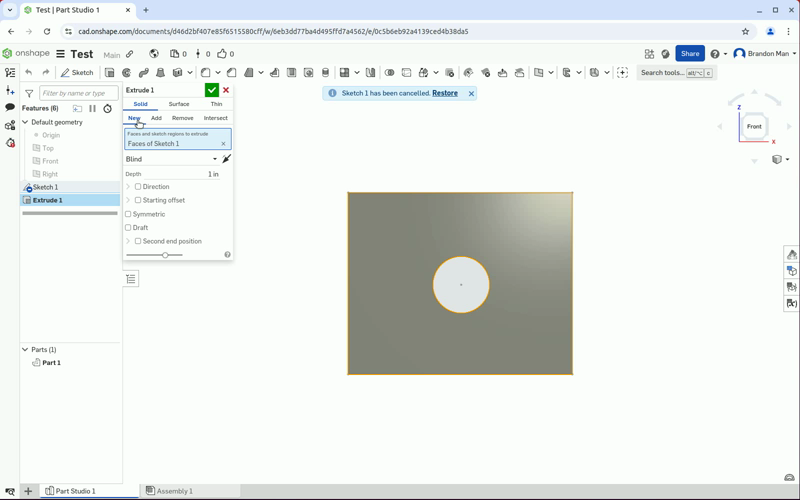
key(tab, 4)
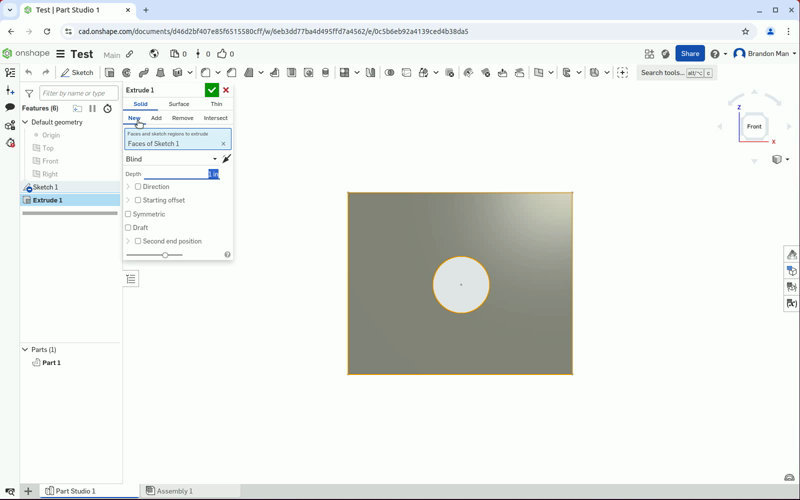
text(10.832)
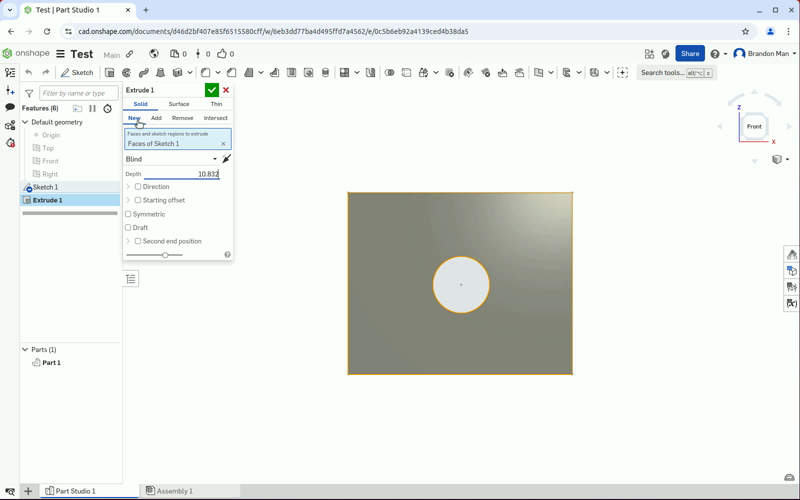
key(enter)
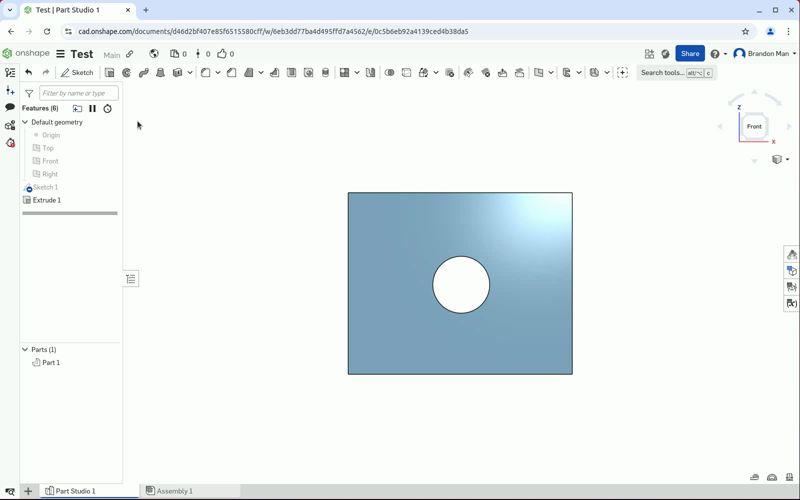
key(shift+h)
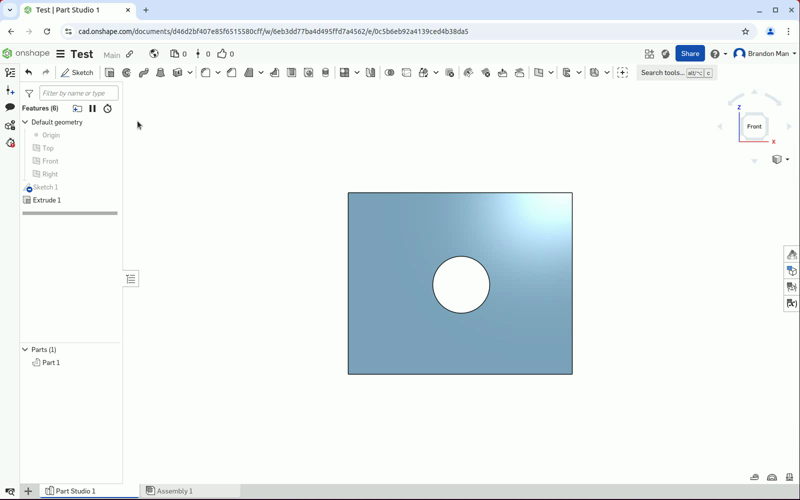
key(shift+h)
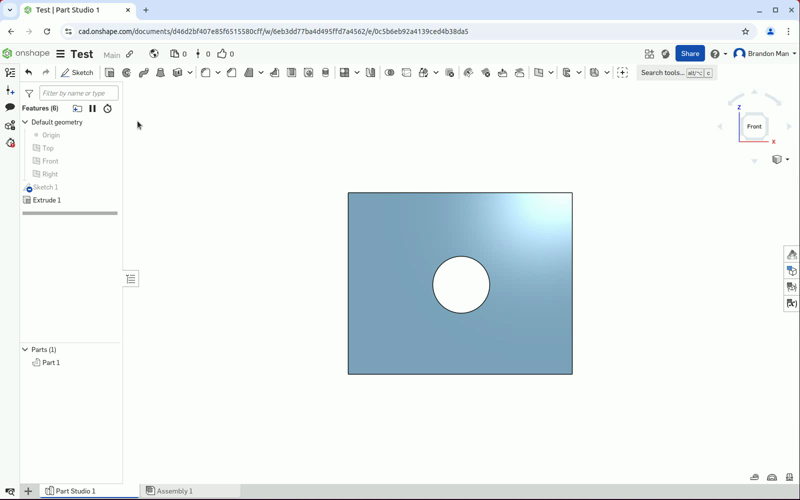
mouse_move(73, 189)
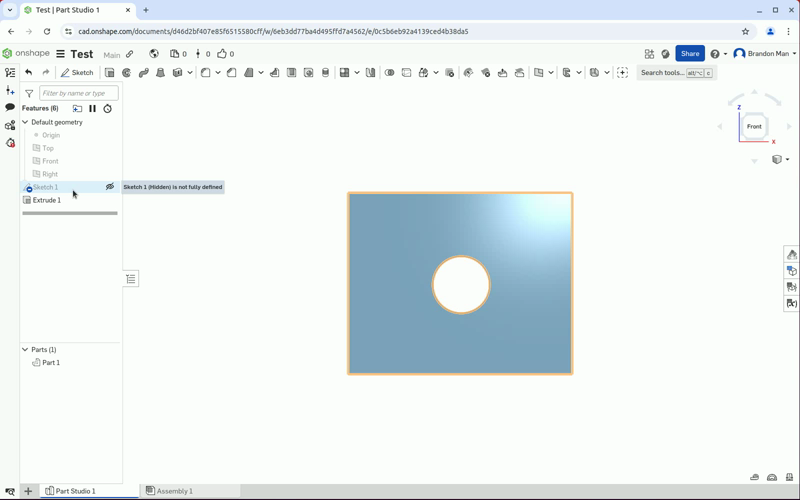
click(73, 189)
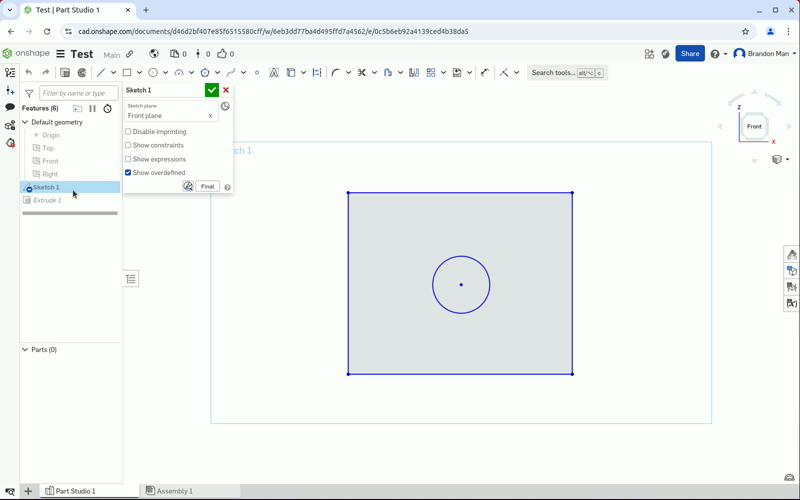
mouse_move(229, 92)
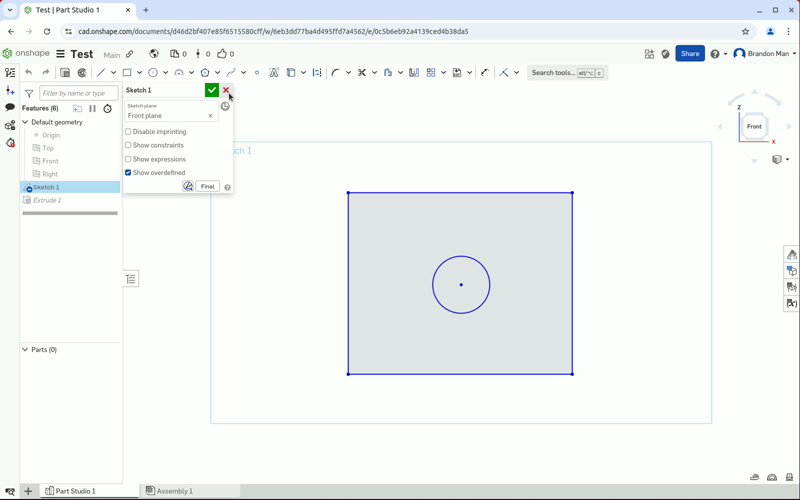
click(229, 92)
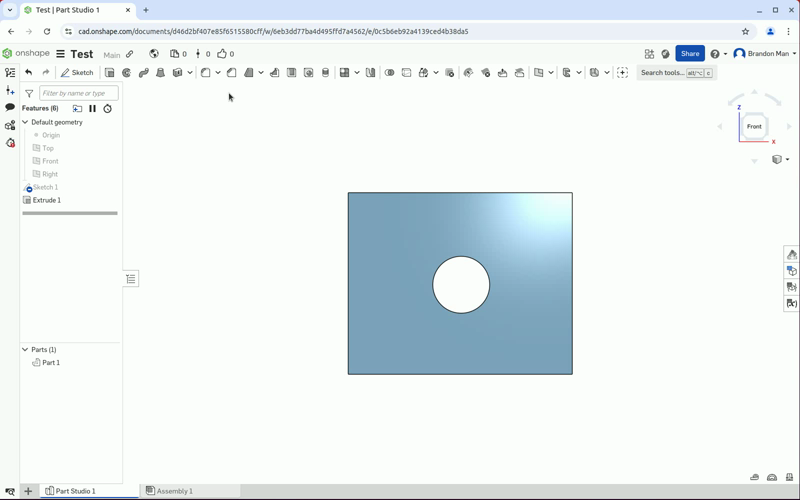
mouse_move(541, 75)
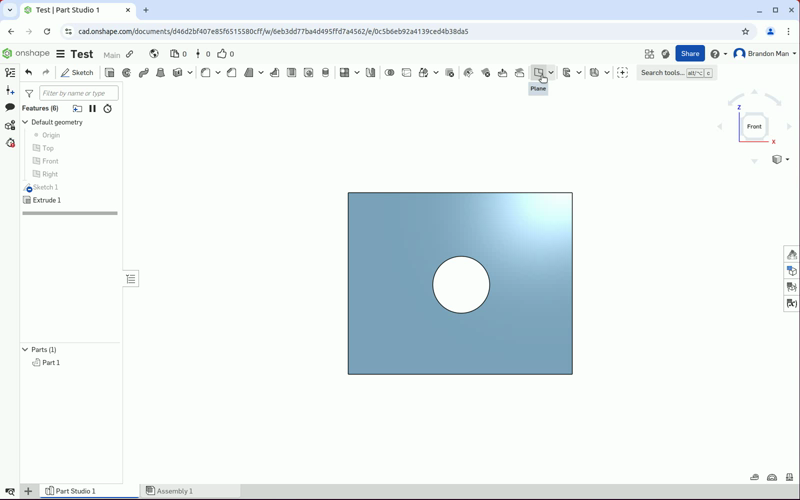
click(541, 75)
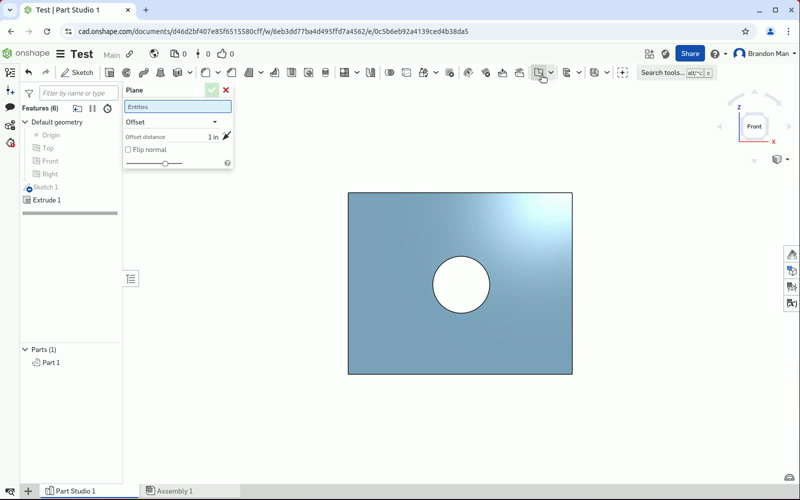
mouse_move(73, 163)
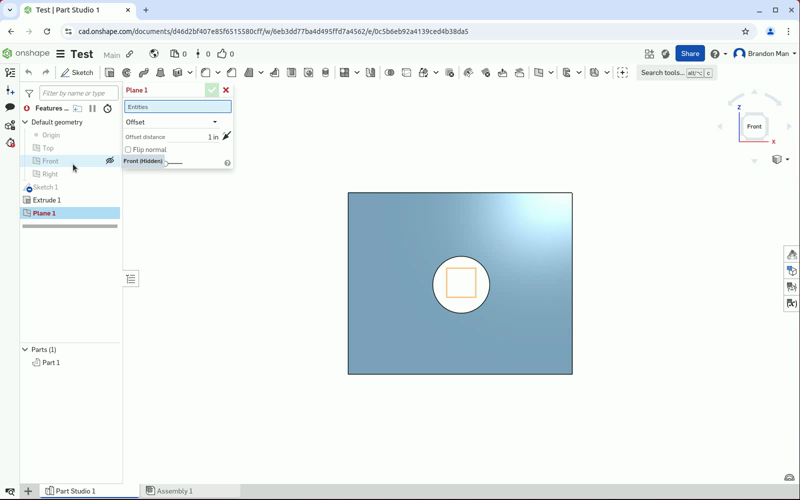
click(73, 163)
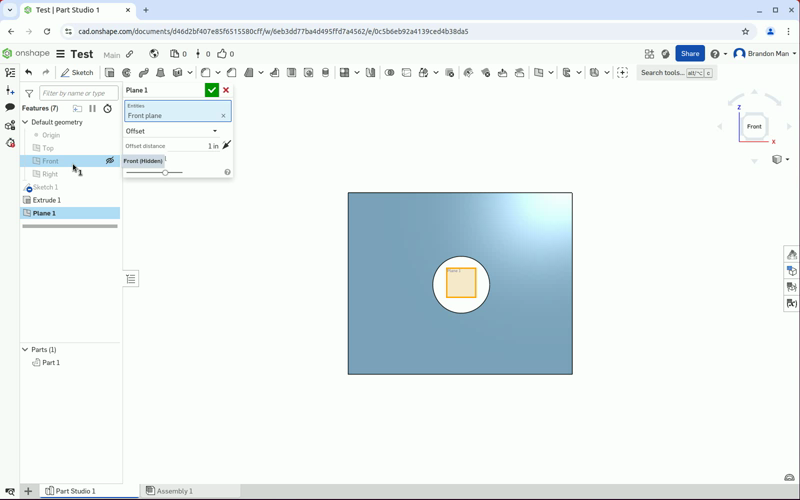
key(tab, 2)
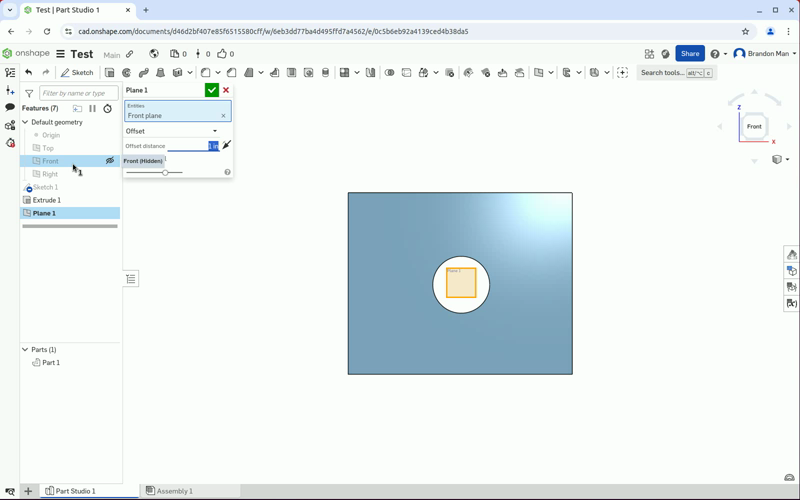
text(10.845)
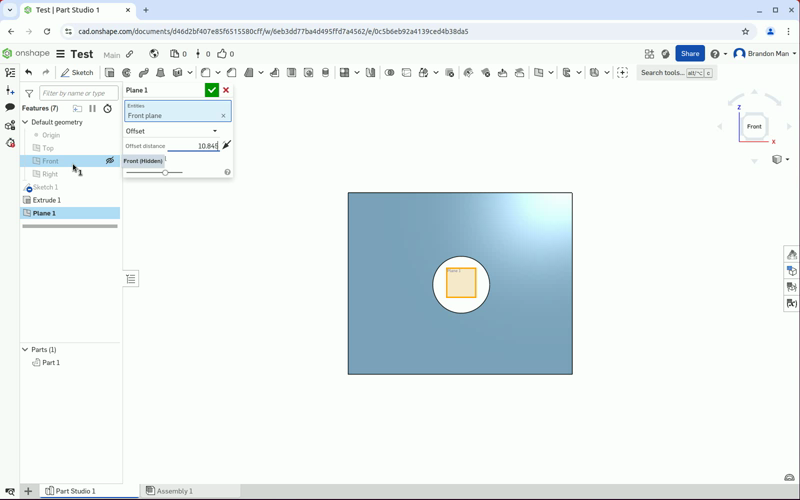
key(enter, 2)
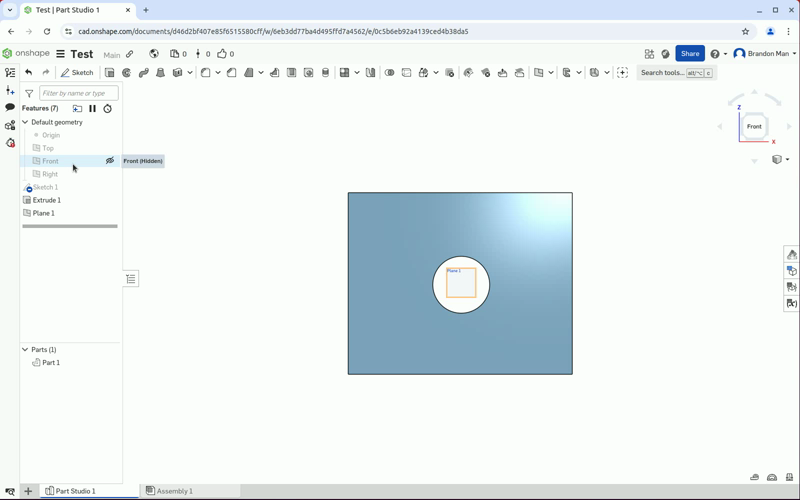
key(shift+s)
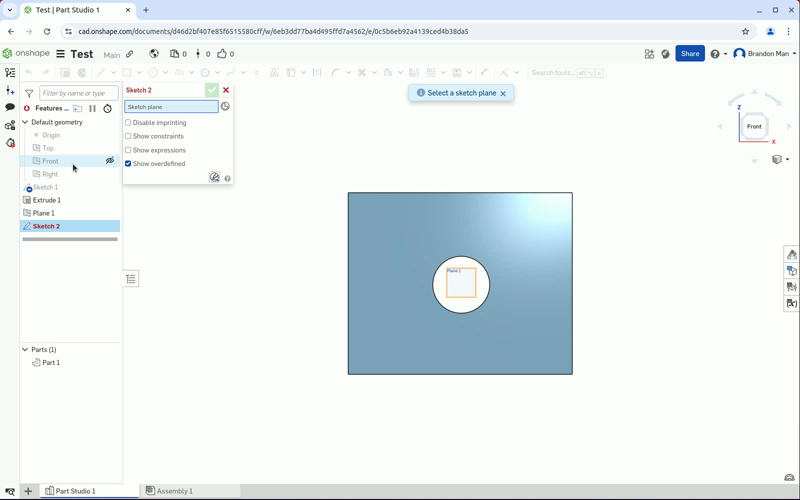
mouse_move(73, 215)
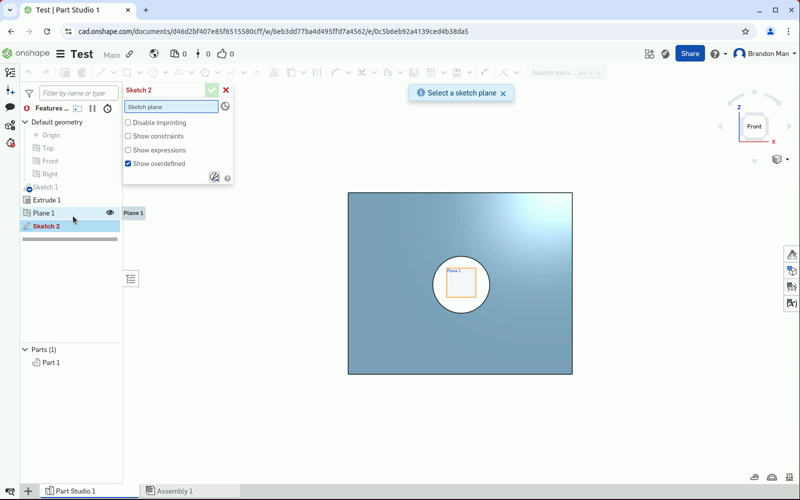
click(73, 215)
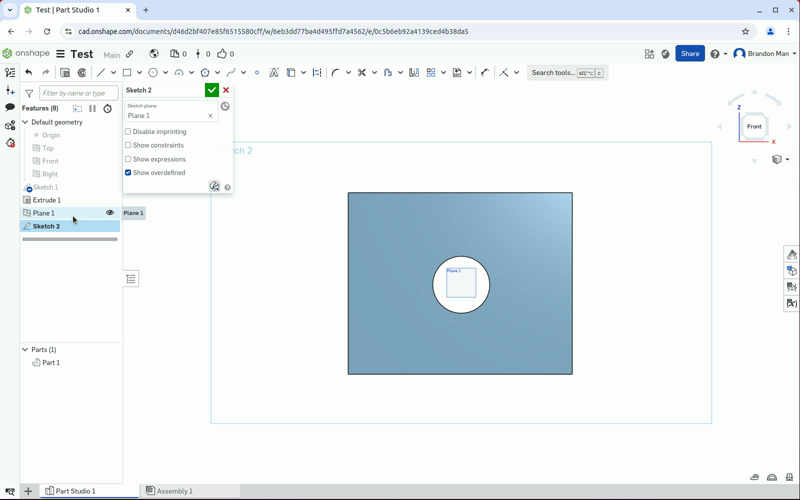
mouse_move(73, 352)
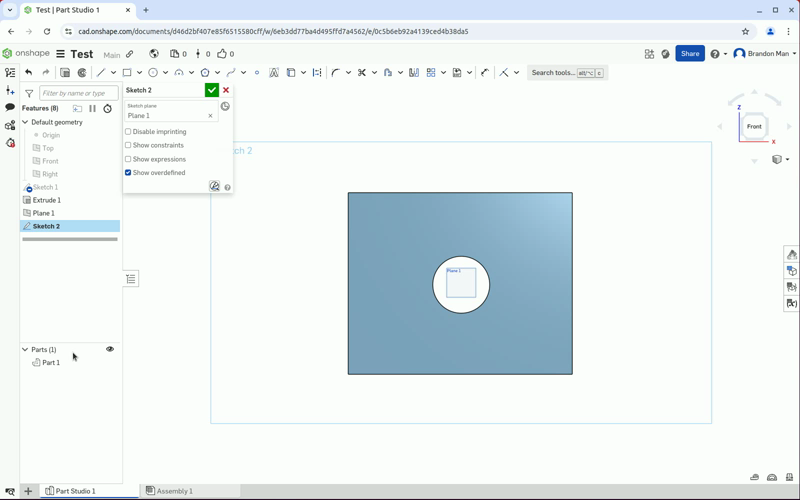
key(y)
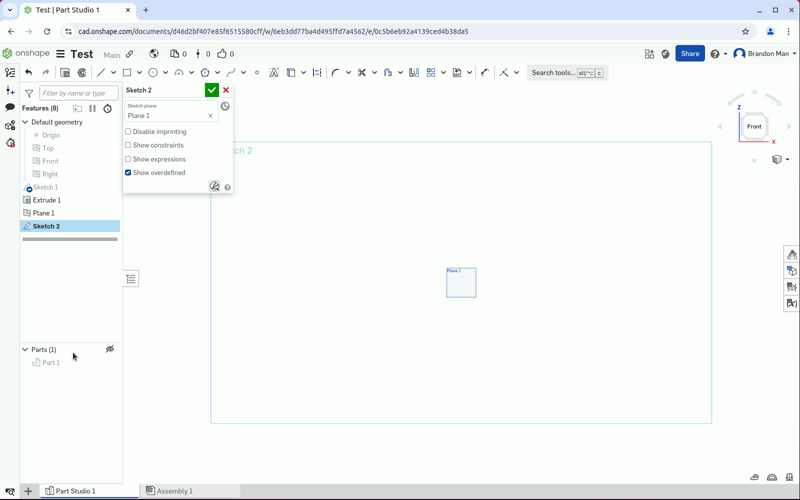
key(c)
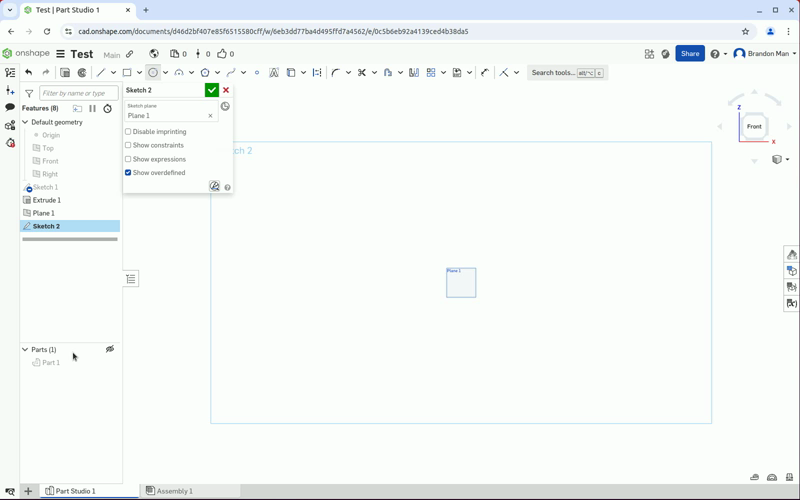
key_down(shift)
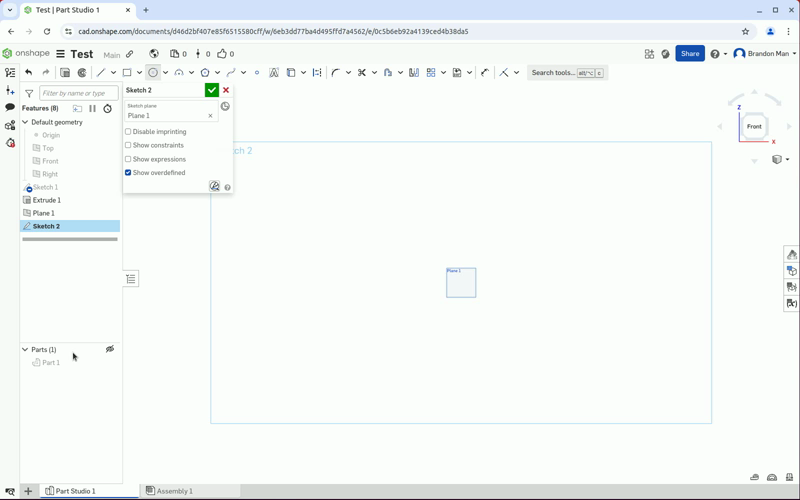
mouse_move(461, 282)
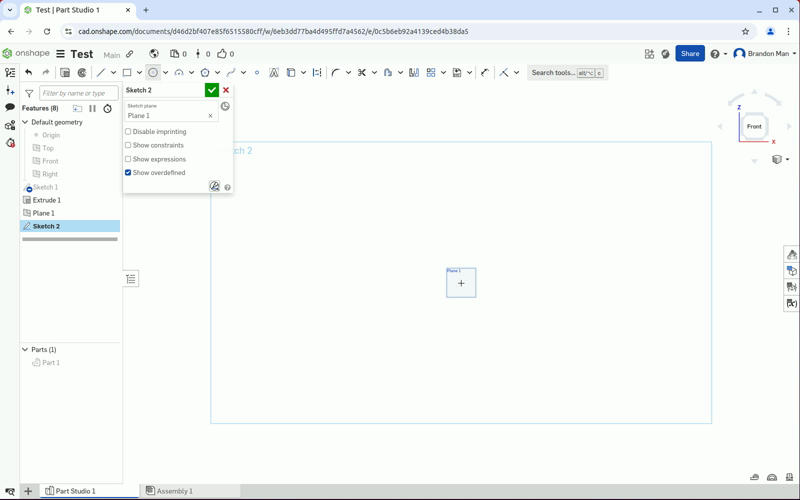
click(461, 282)
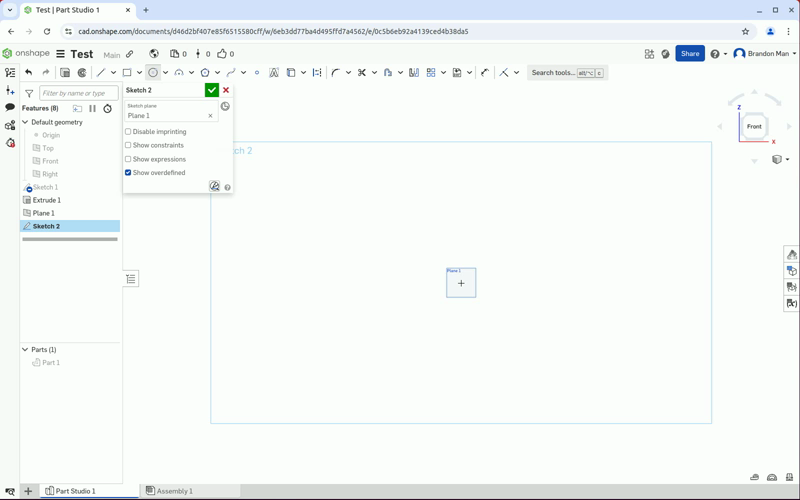
key_up(shift)
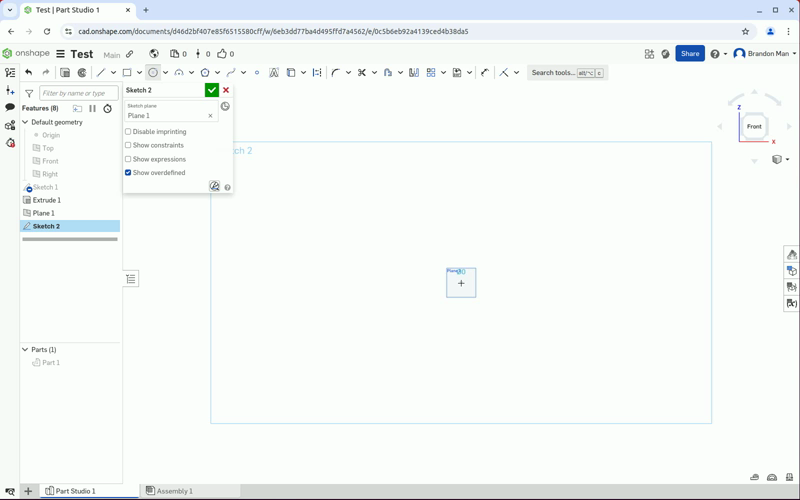
mouse_move(507, 282)
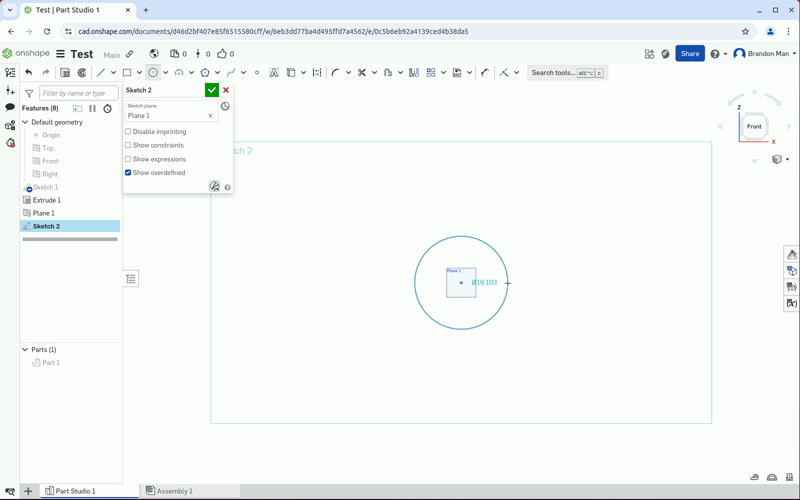
click(507, 282)
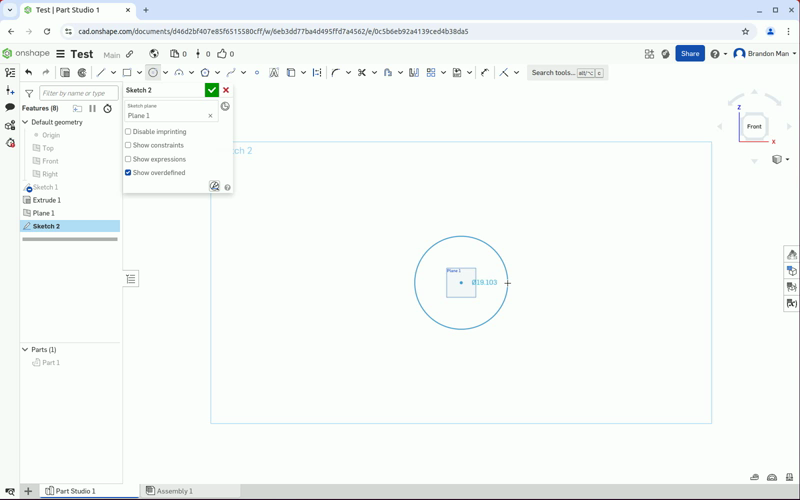
key(esc)
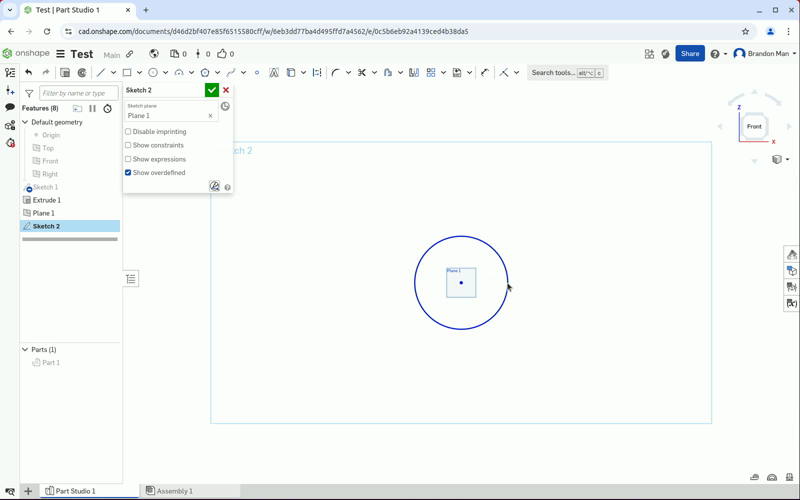
key(c)
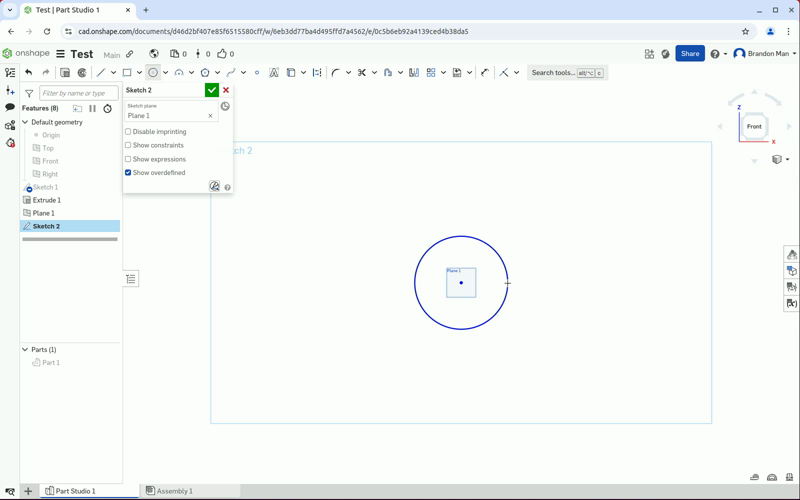
key_down(shift)
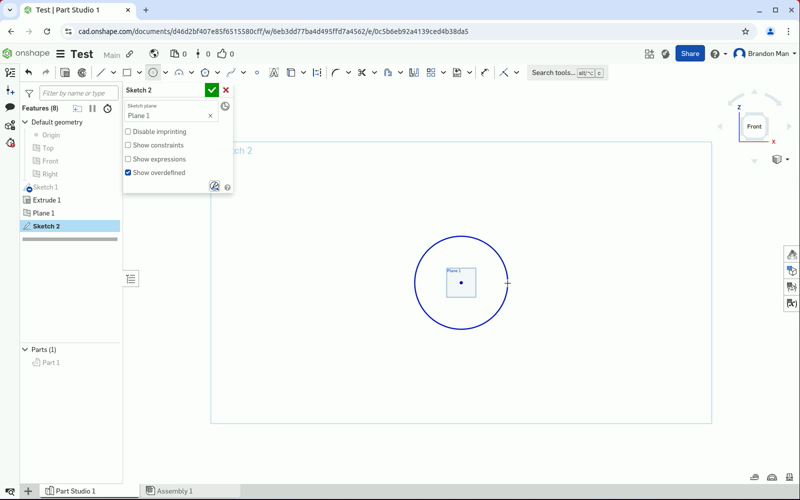
mouse_move(461, 282)
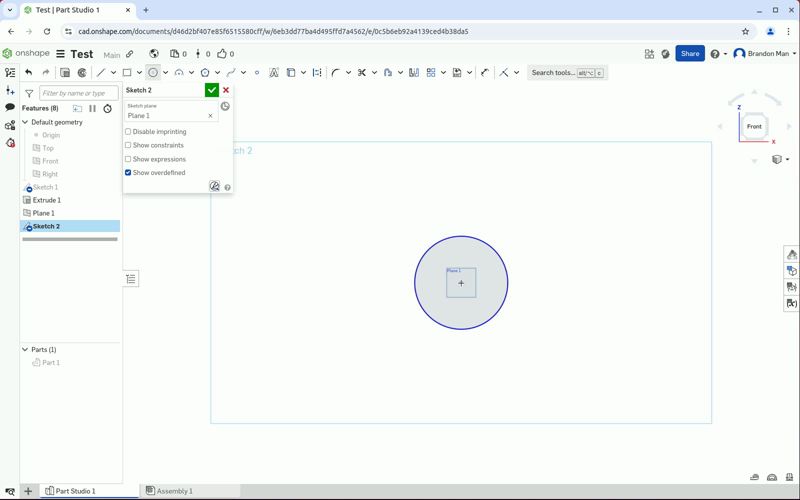
click(461, 282)
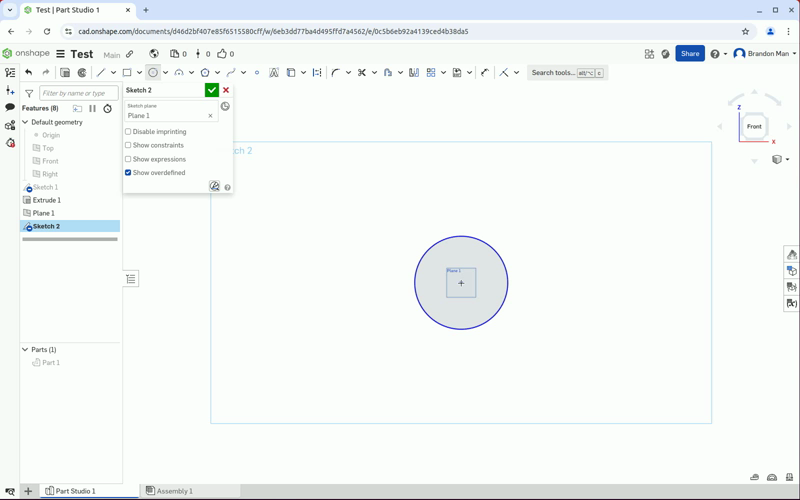
key_up(shift)
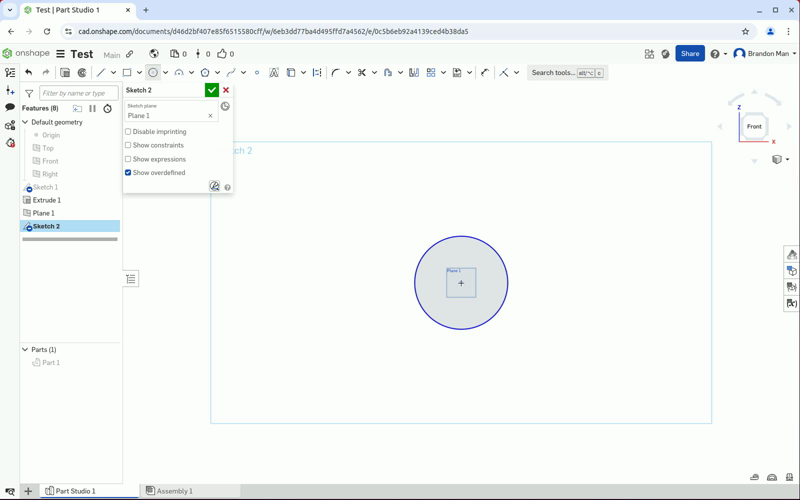
mouse_move(488, 282)
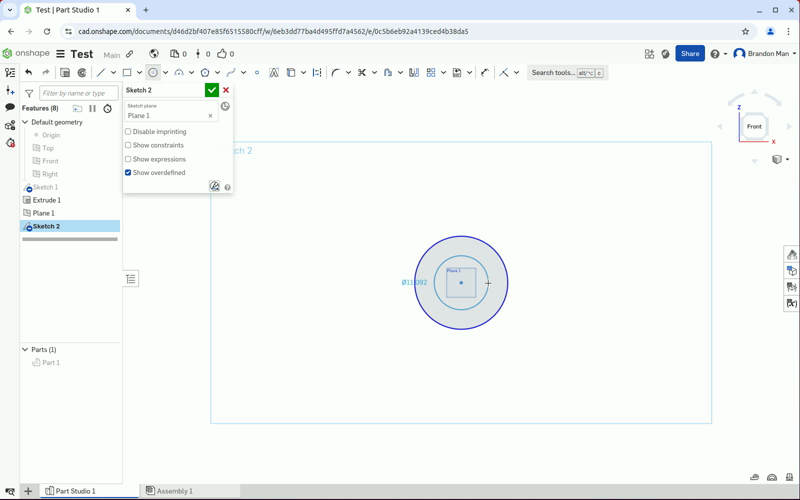
click(488, 282)
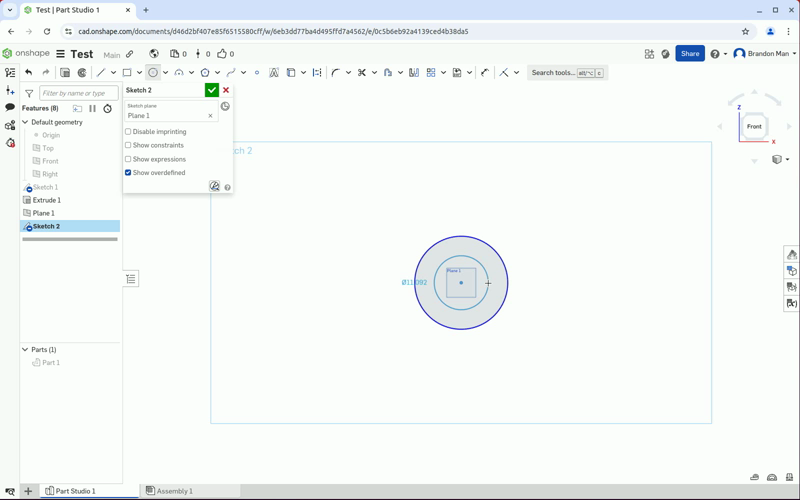
key(esc)
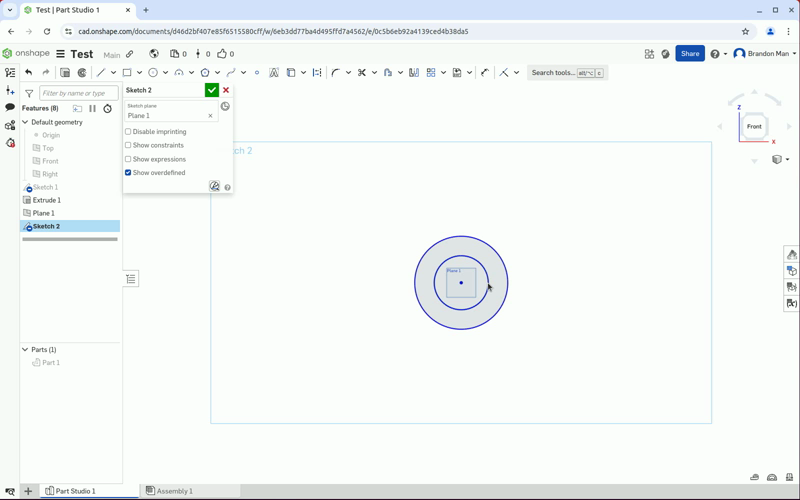
mouse_move(491, 293)
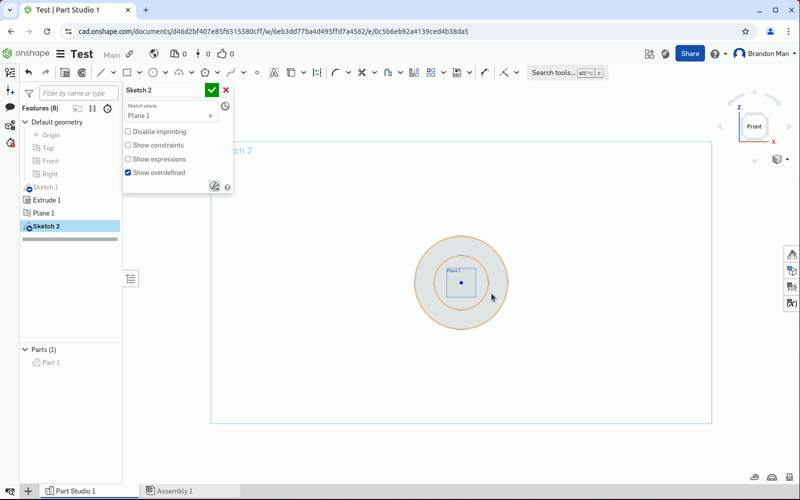
click(491, 293)
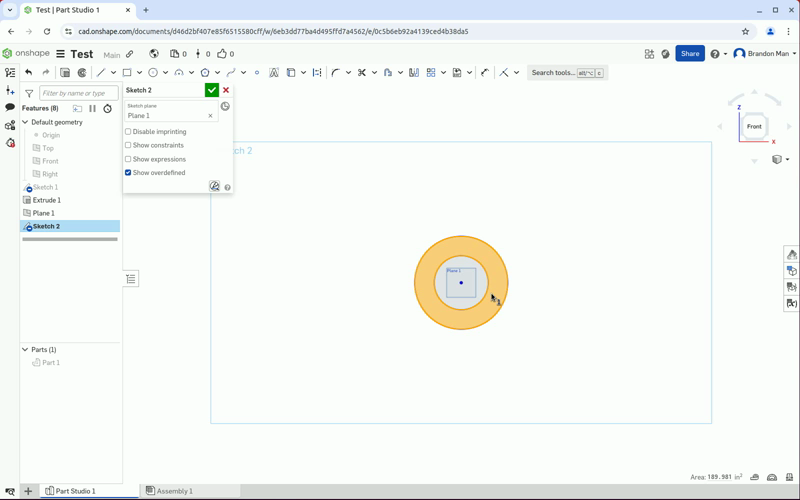
mouse_move(73, 352)
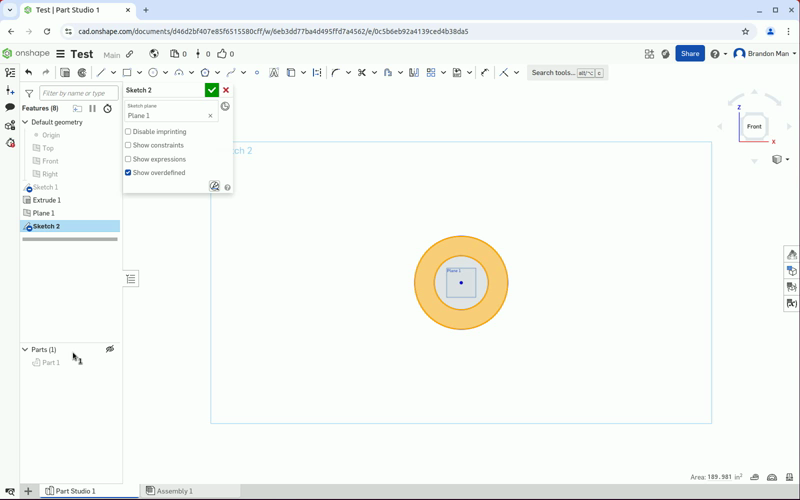
key(shift+y)
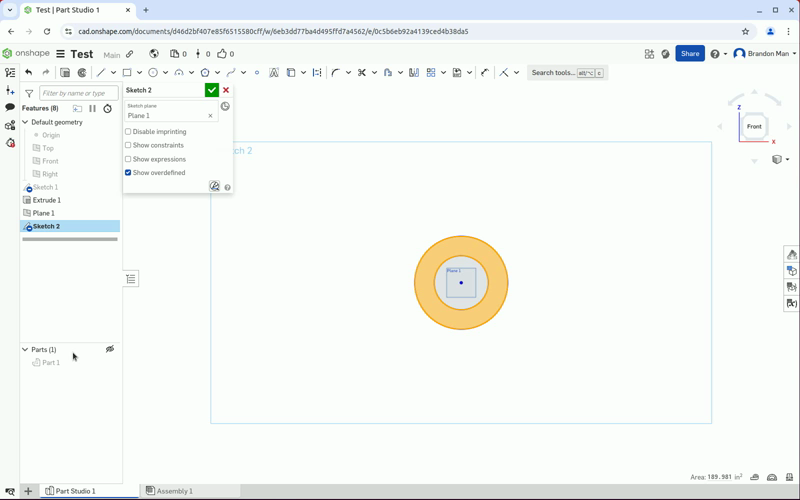
key(shift+e)
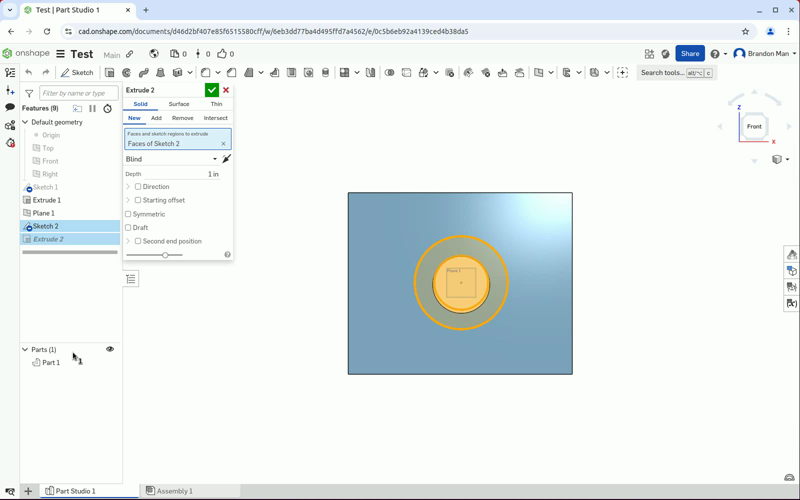
mouse_move(143, 106)
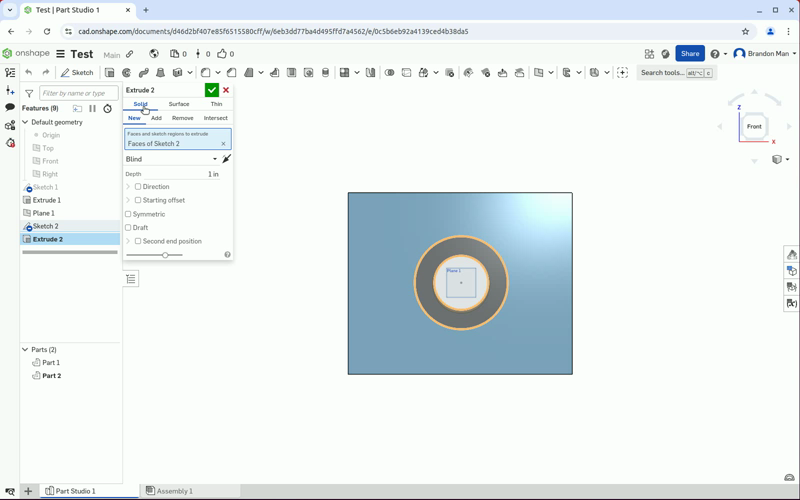
click(143, 106)
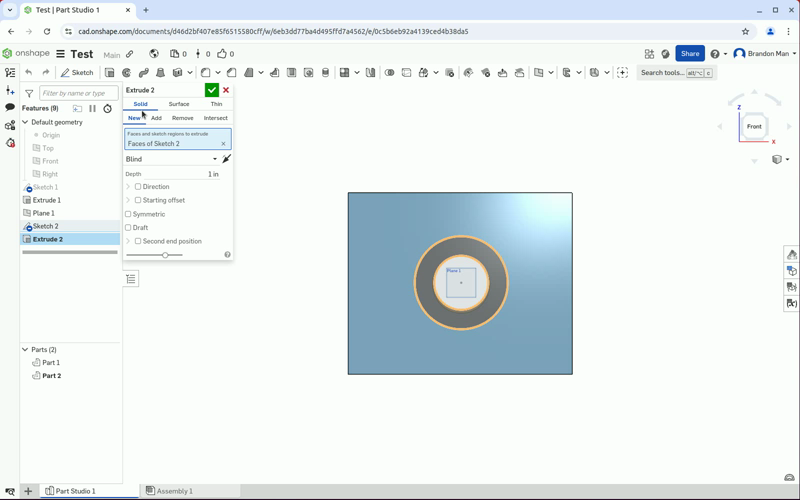
mouse_move(137, 120)
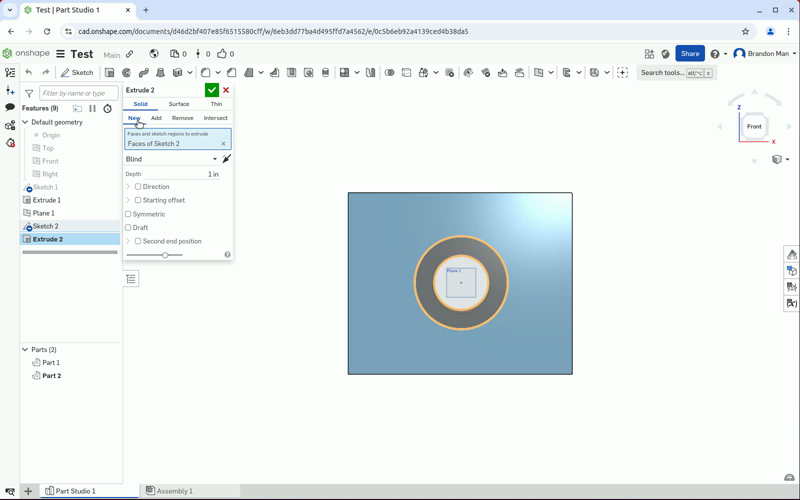
click(137, 120)
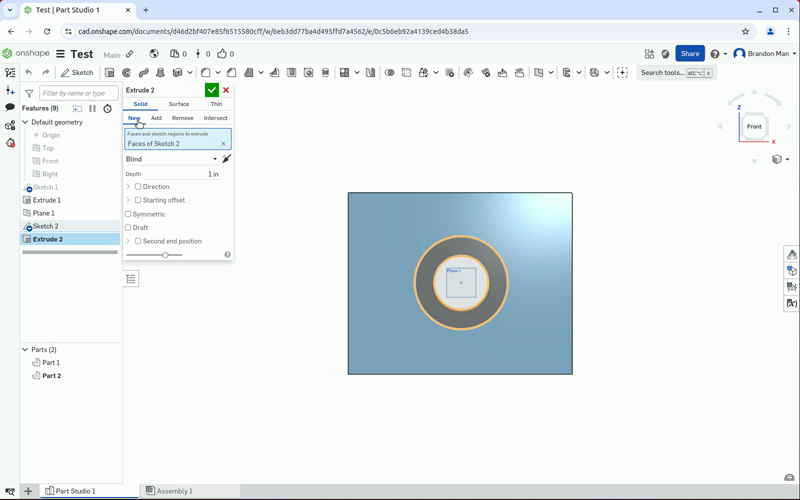
key(tab, 4)
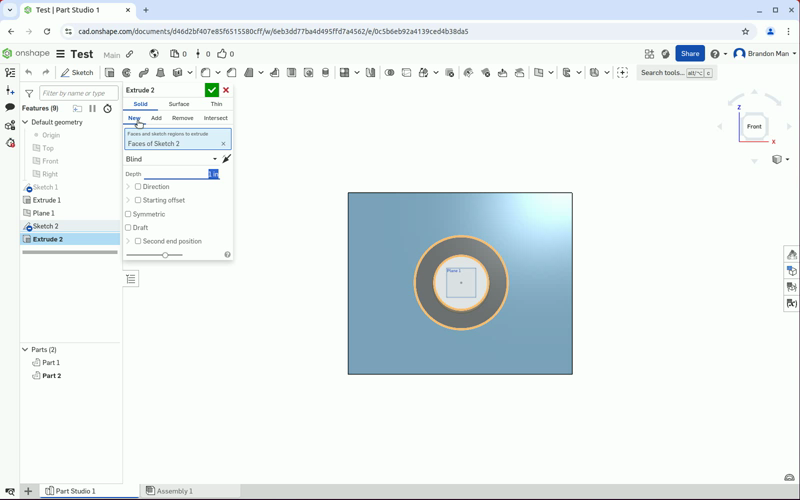
text(5.536)
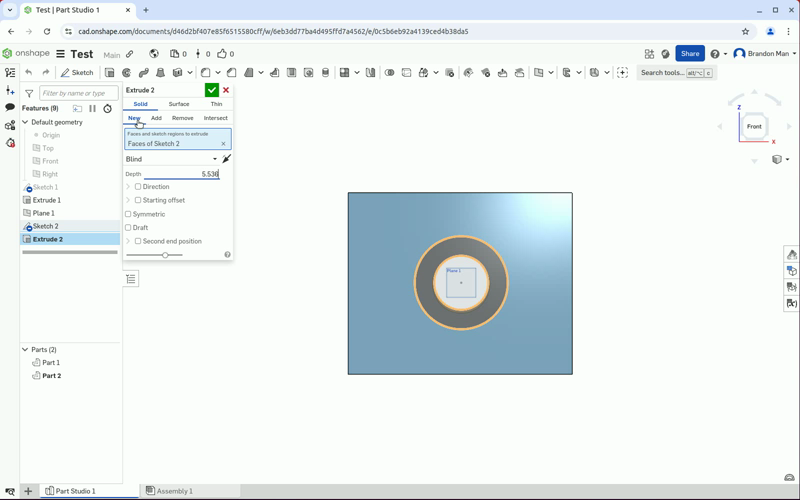
key(enter)
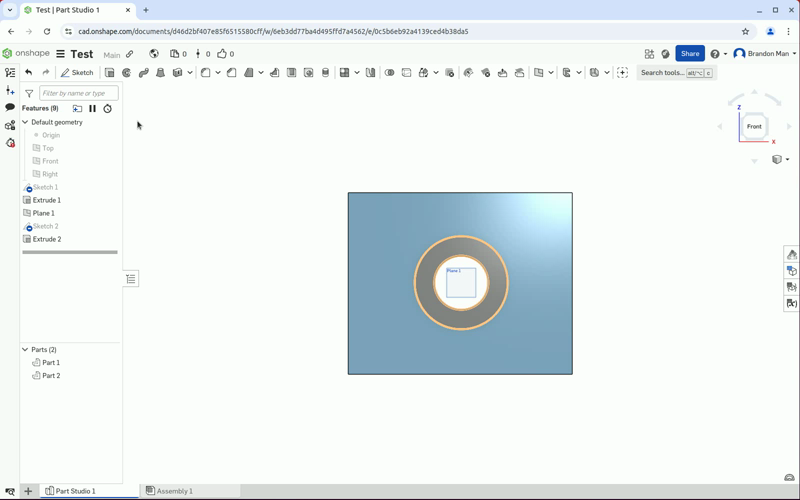
key(shift+h)
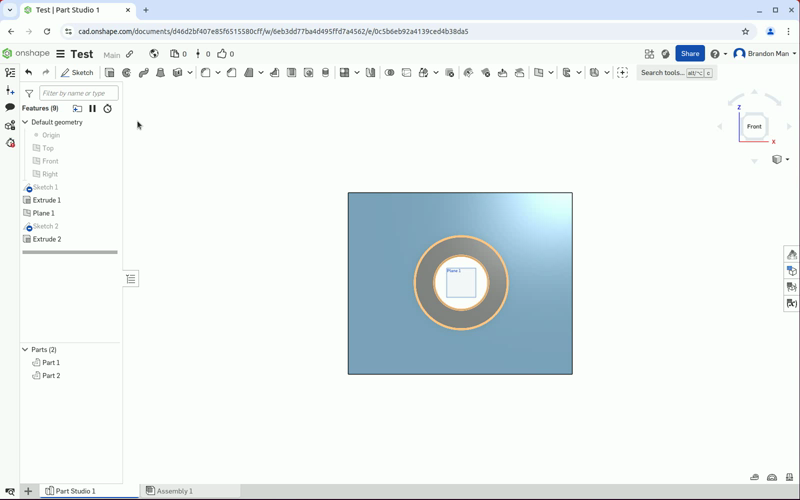
key(shift+h)
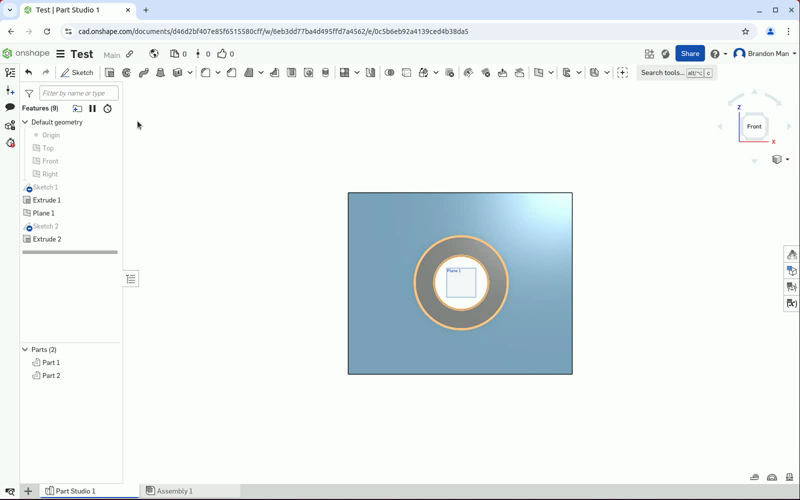
key(shift+7)
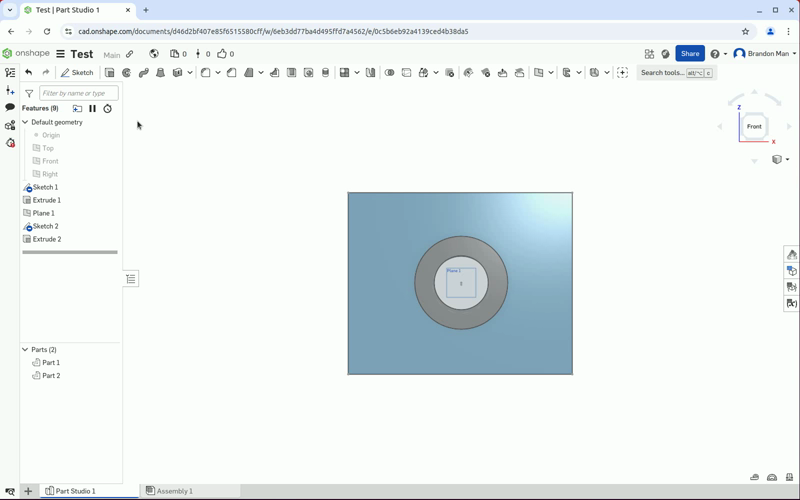
key(left, 2)
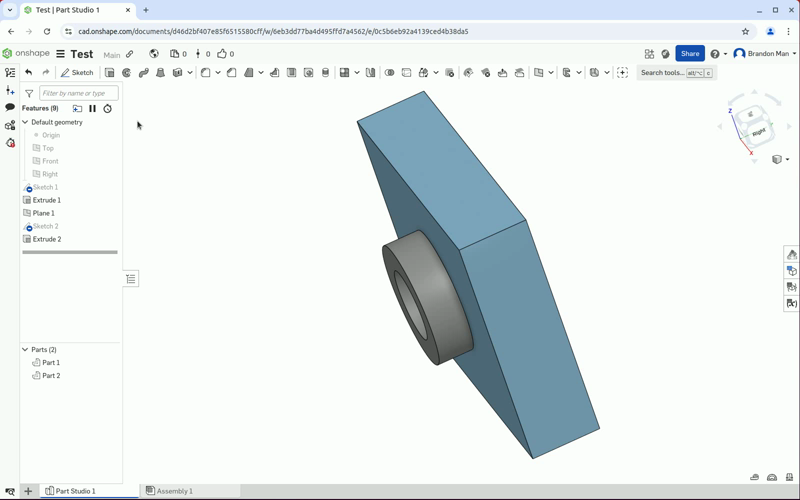
key(down, 2)
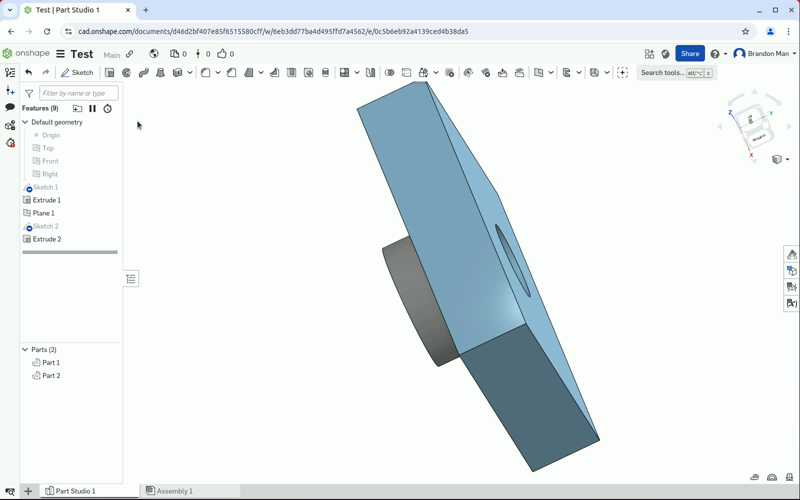
key(up, 2)
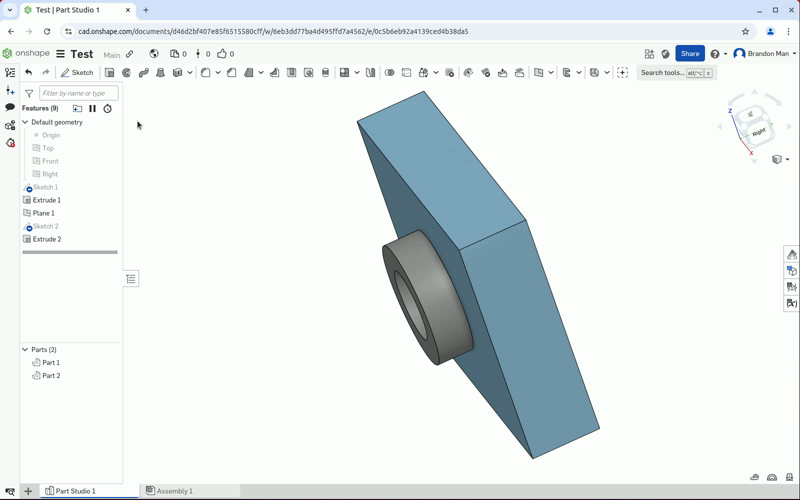
key(right, 2)
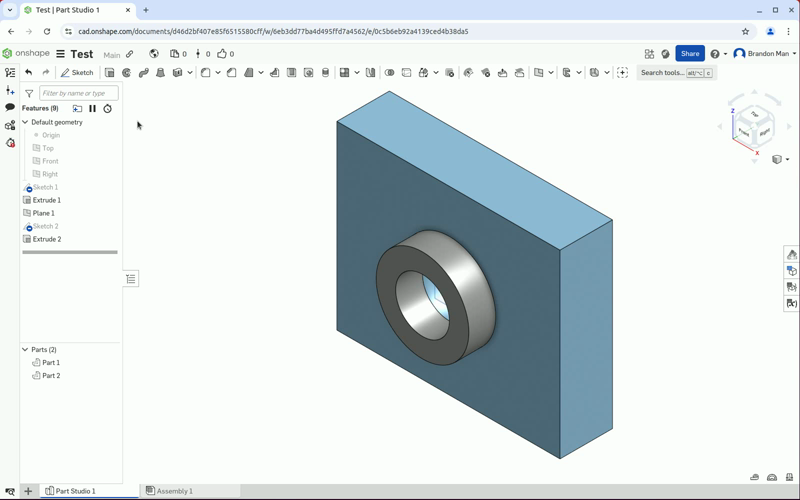
mouse_move(73, 189)
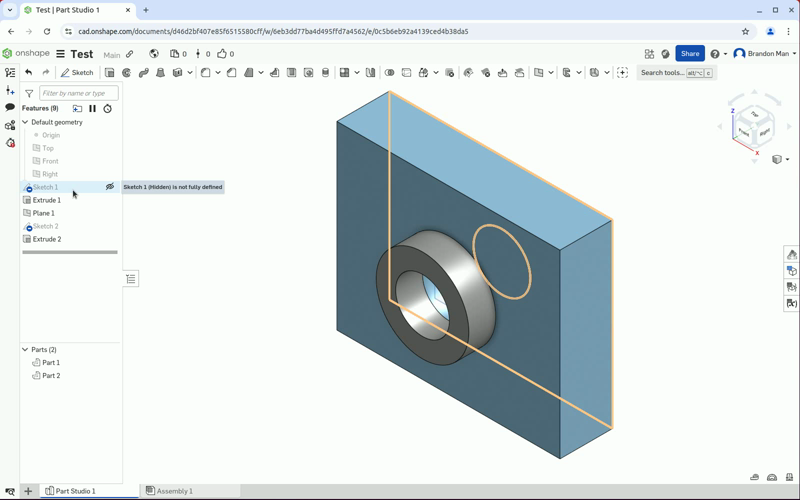
click(73, 189)